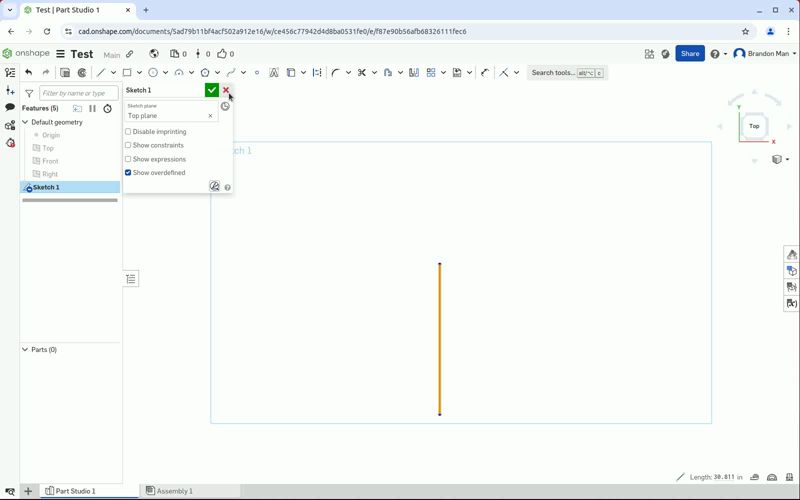
key(shift+h)
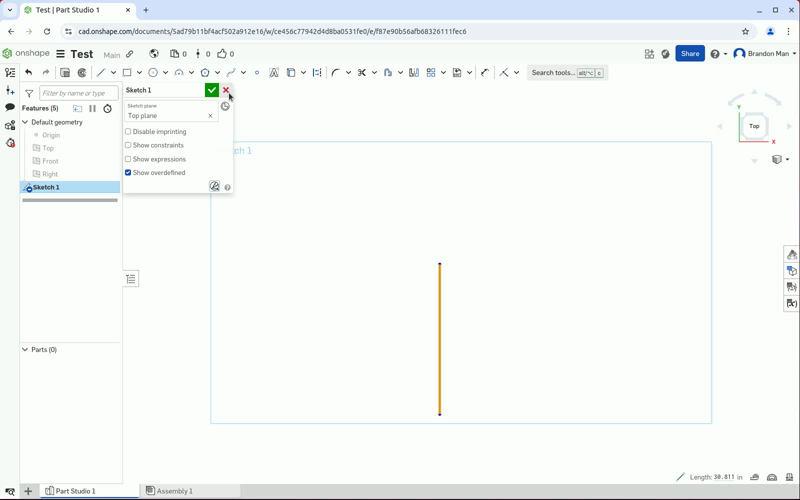
key(shift+s)
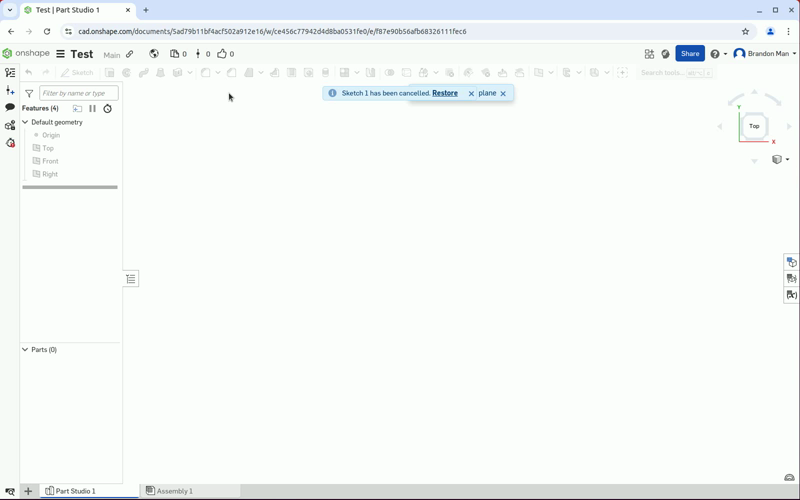
mouse_move(73, 150)
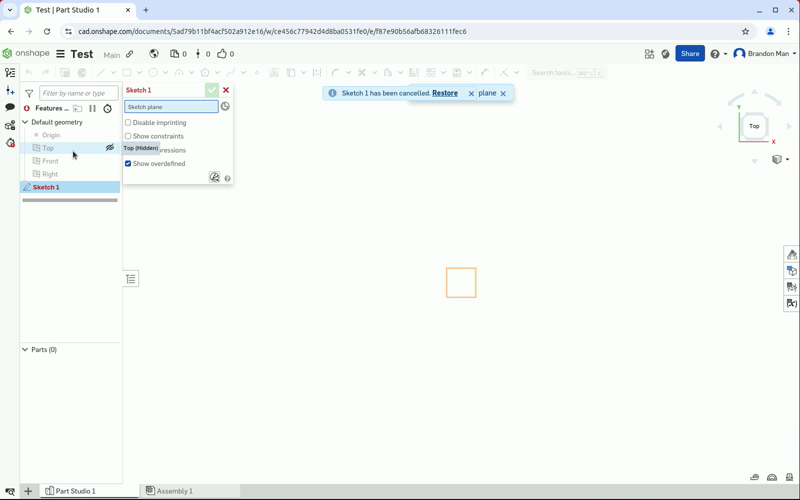
click(73, 150)
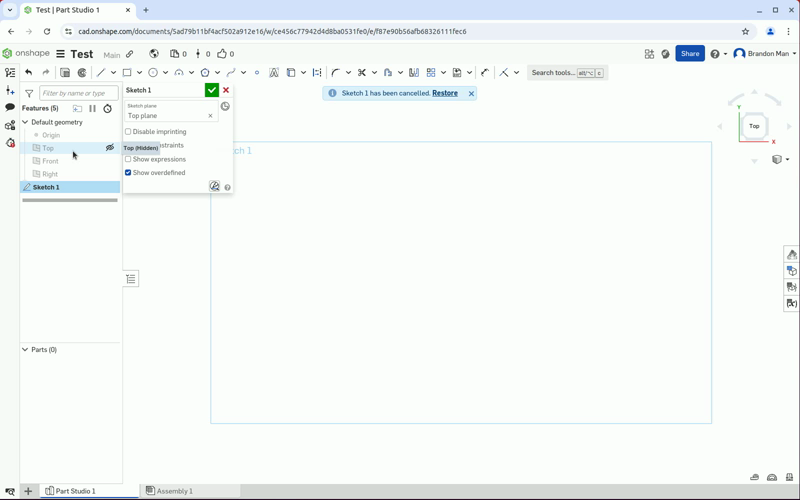
mouse_move(73, 352)
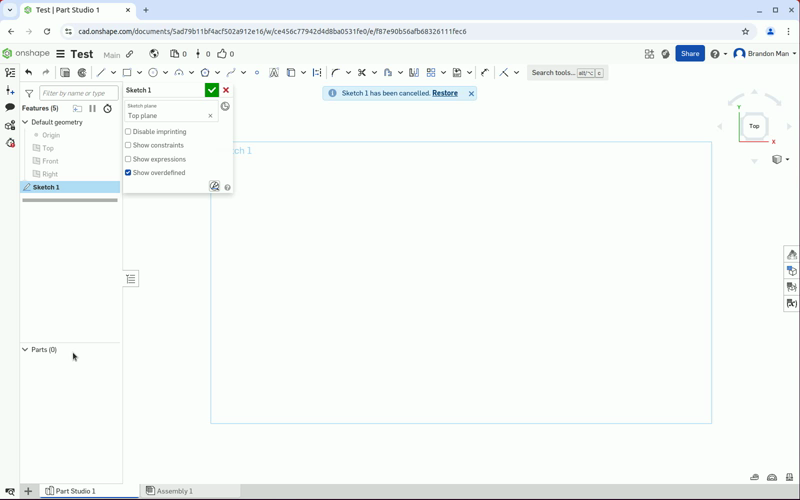
key(y)
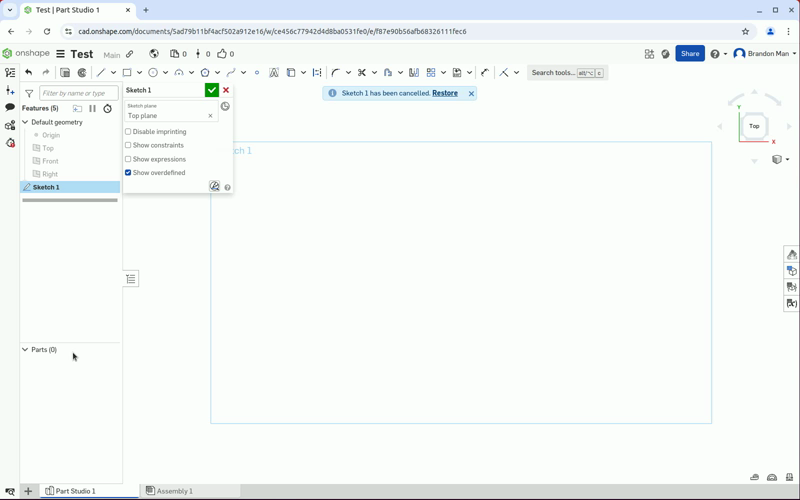
key(l)
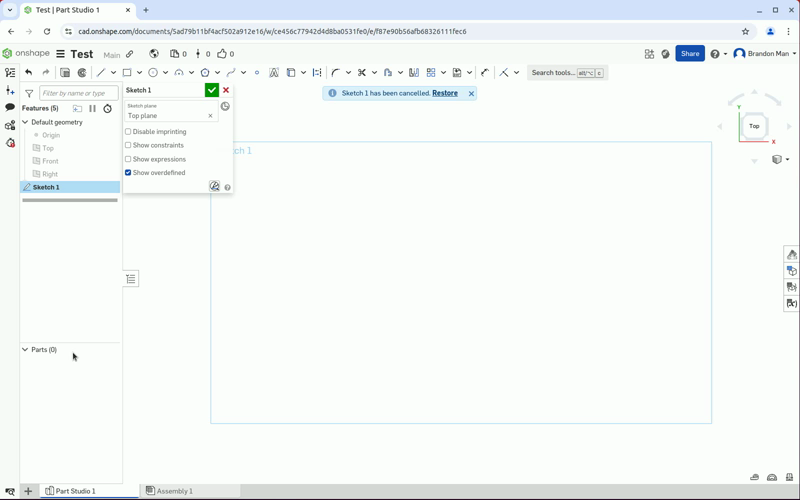
key_down(shift)
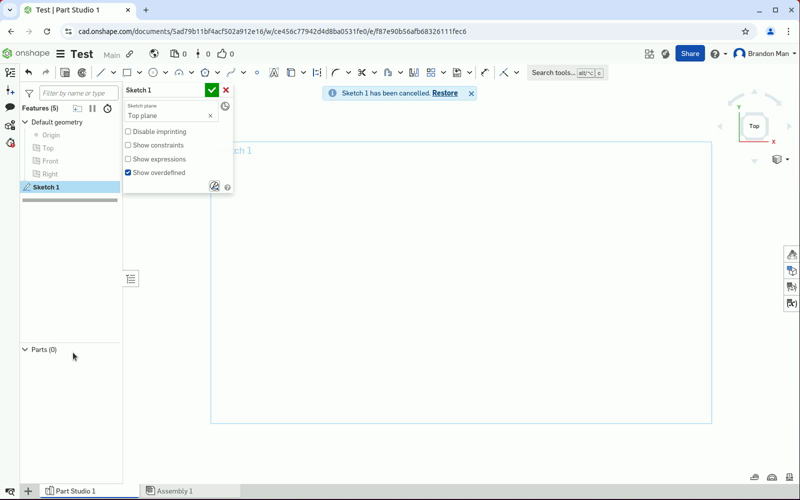
mouse_move(393, 395)
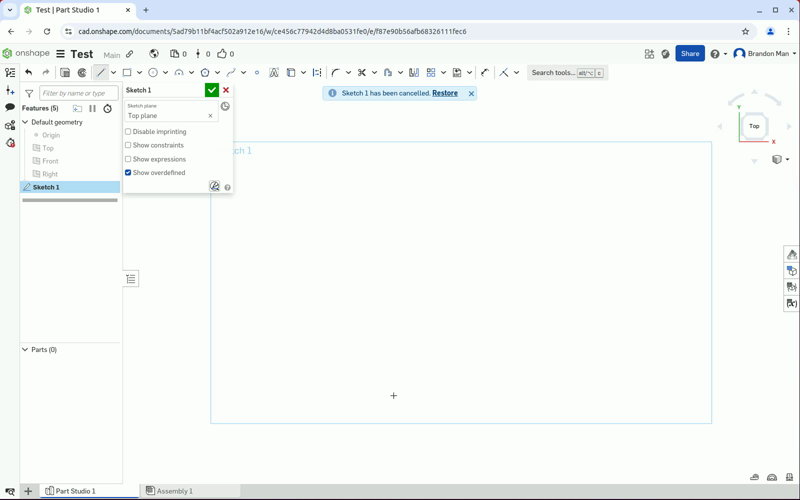
click(393, 395)
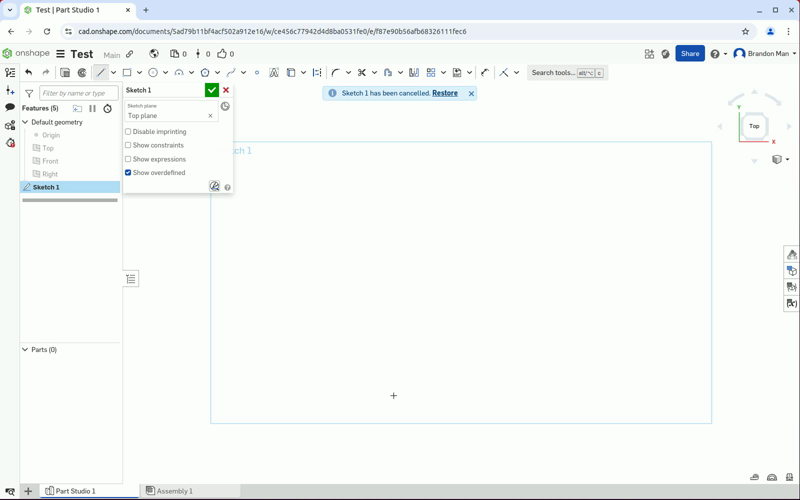
key_up(shift)
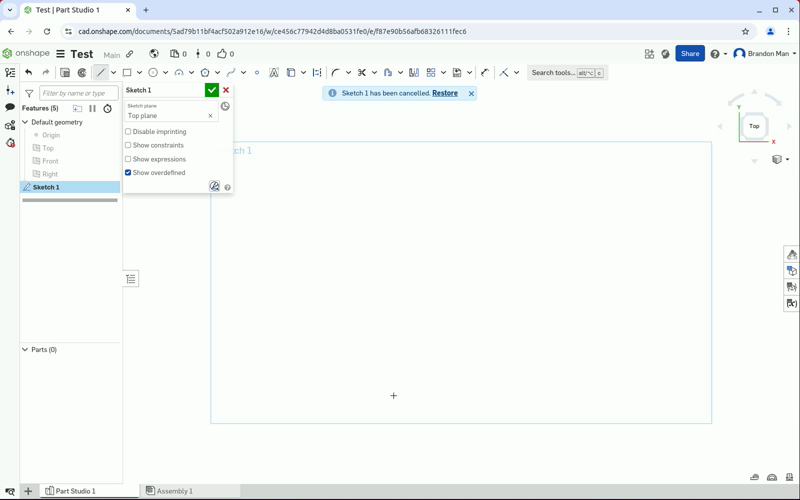
key_down(shift)
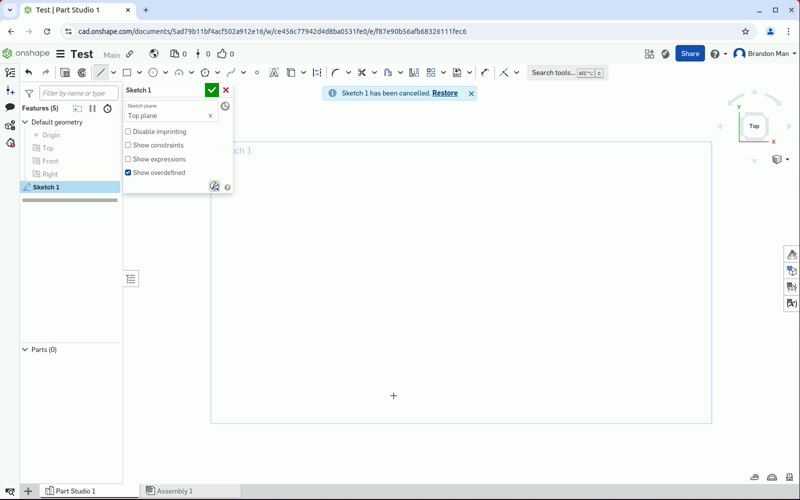
mouse_move(507, 395)
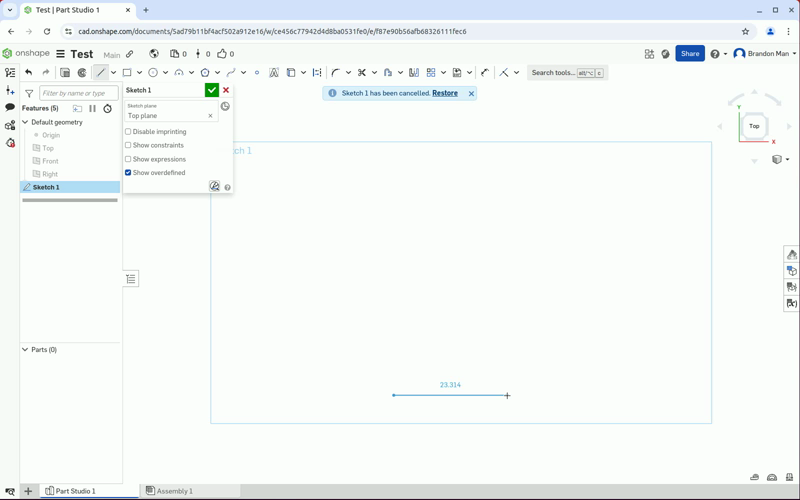
click(507, 395)
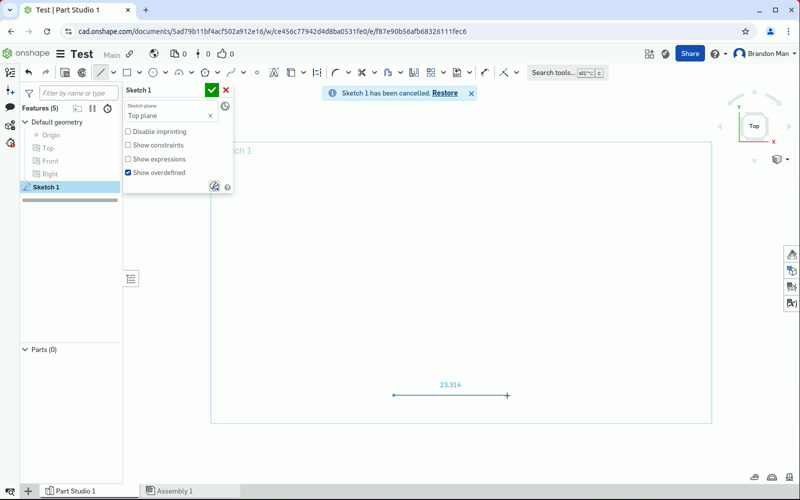
key_up(shift)
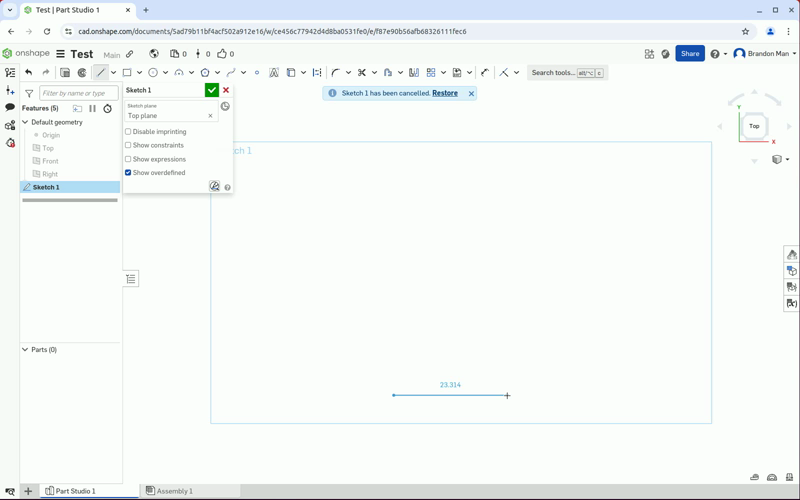
key_down(shift)
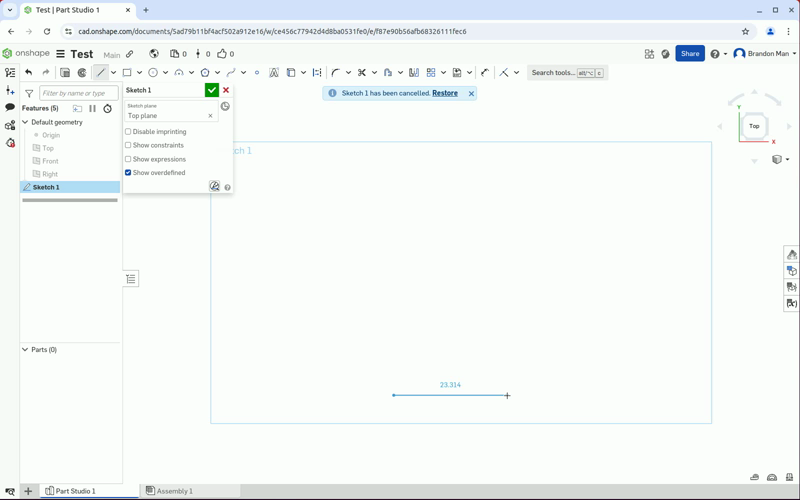
mouse_move(507, 171)
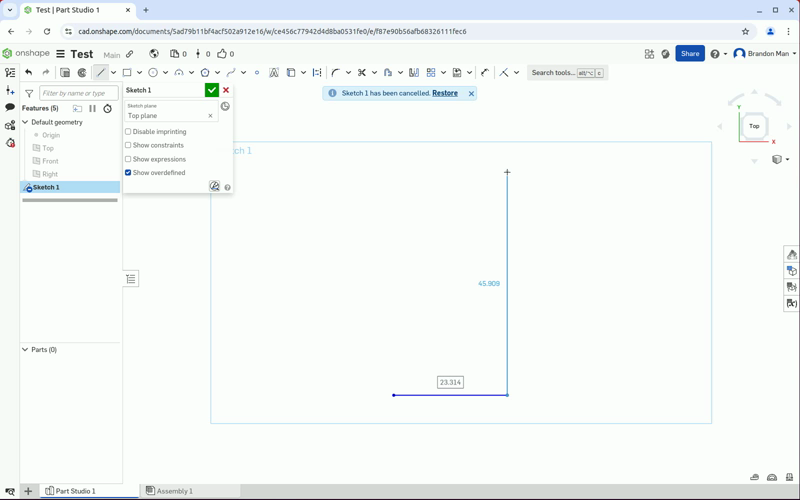
click(507, 171)
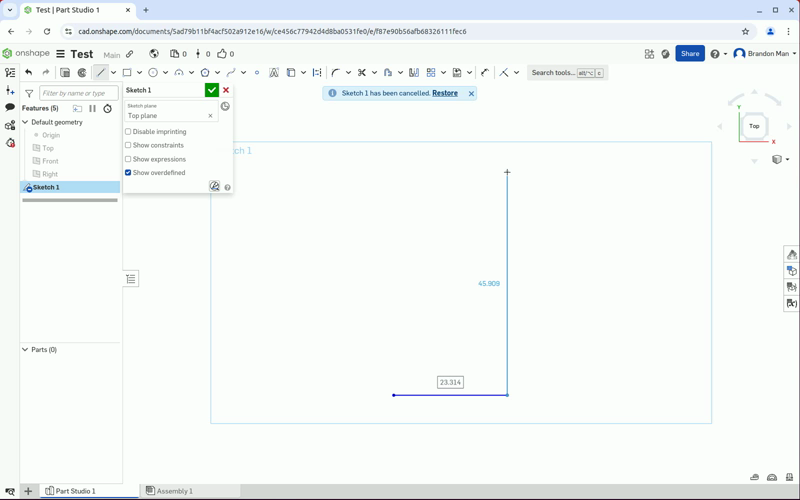
key_up(shift)
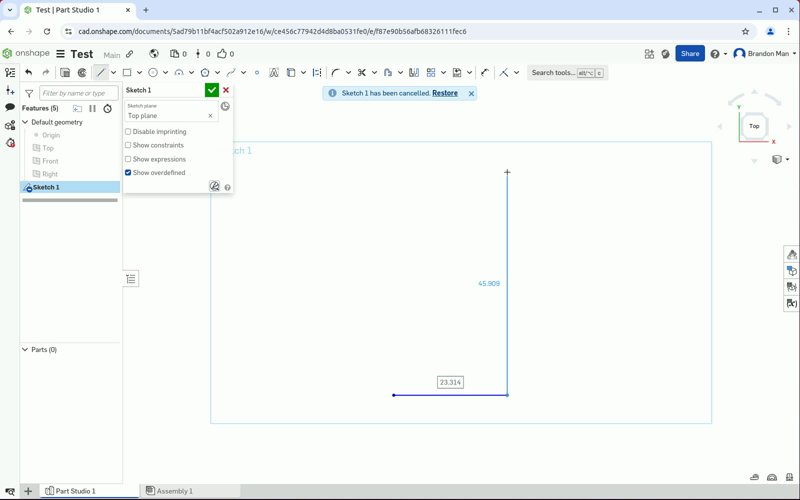
key_down(shift)
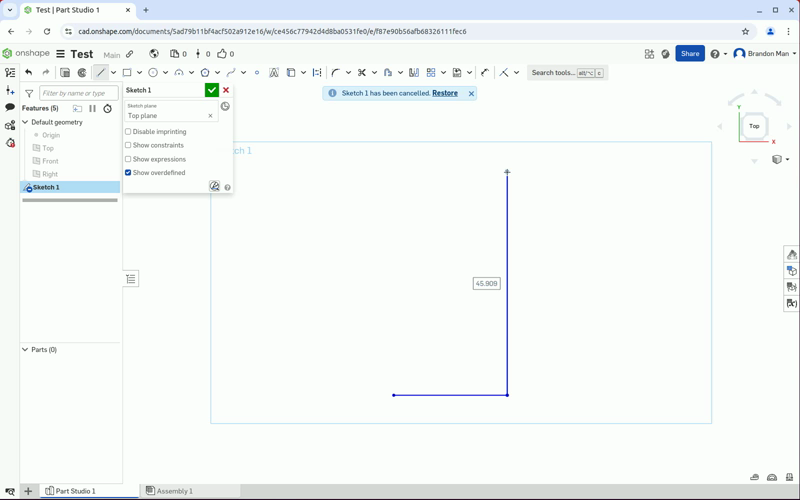
mouse_move(393, 171)
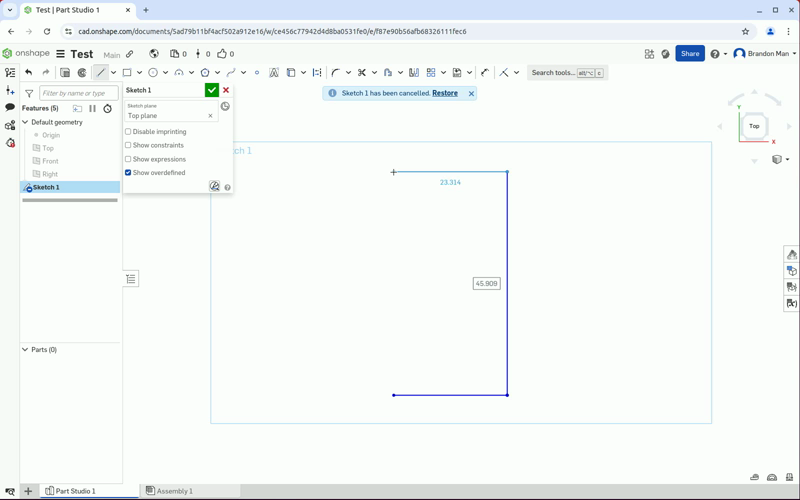
click(393, 171)
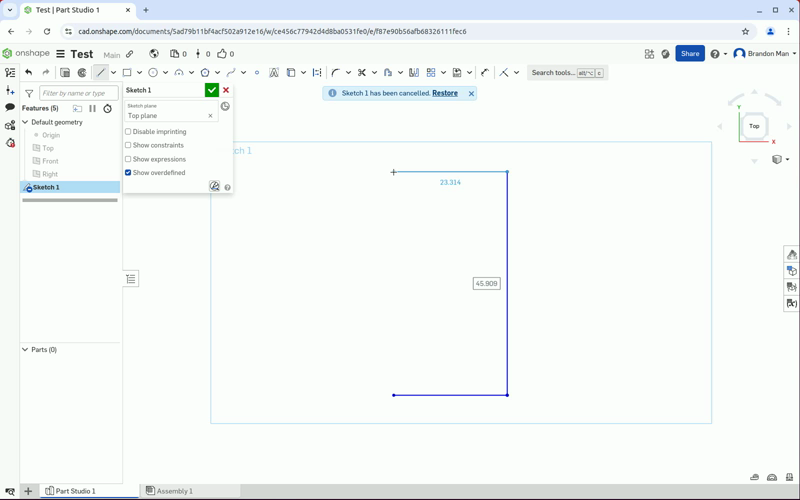
key_up(shift)
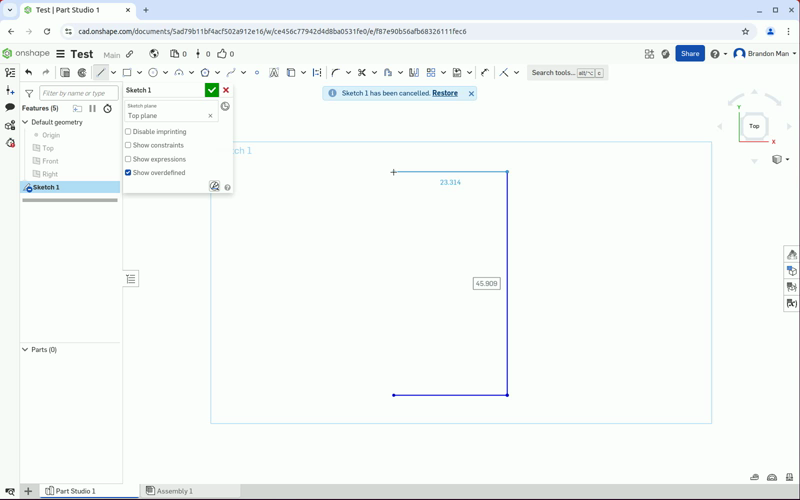
key_down(shift)
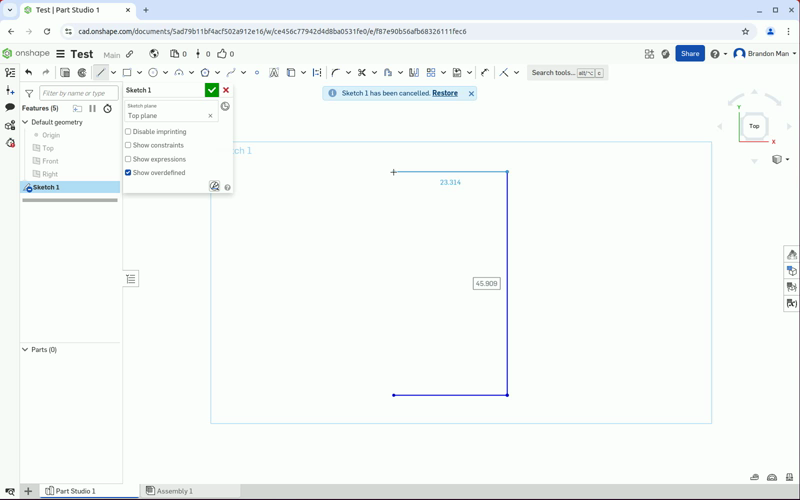
mouse_move(393, 395)
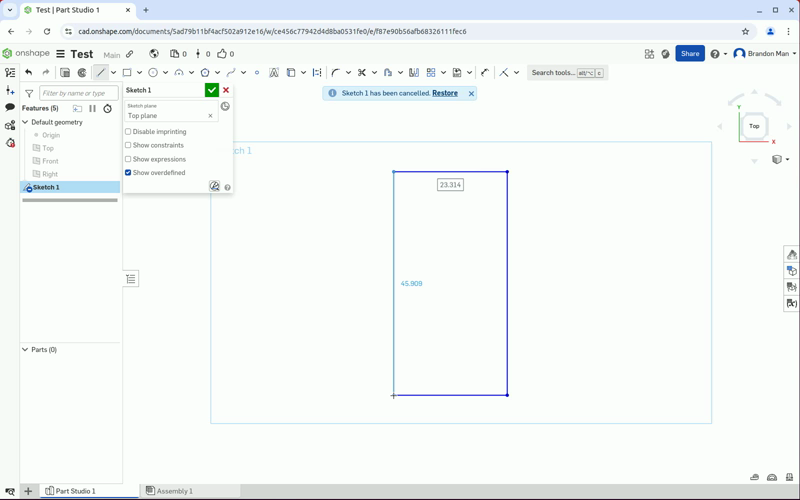
key_up(shift)
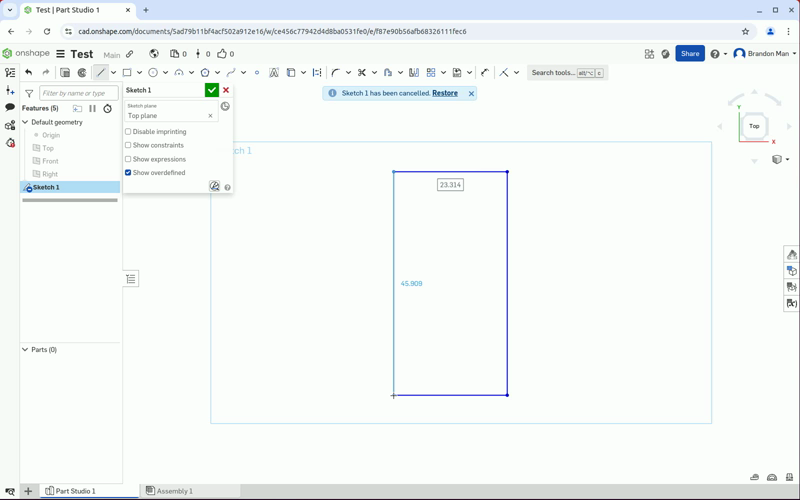
click(393, 395)
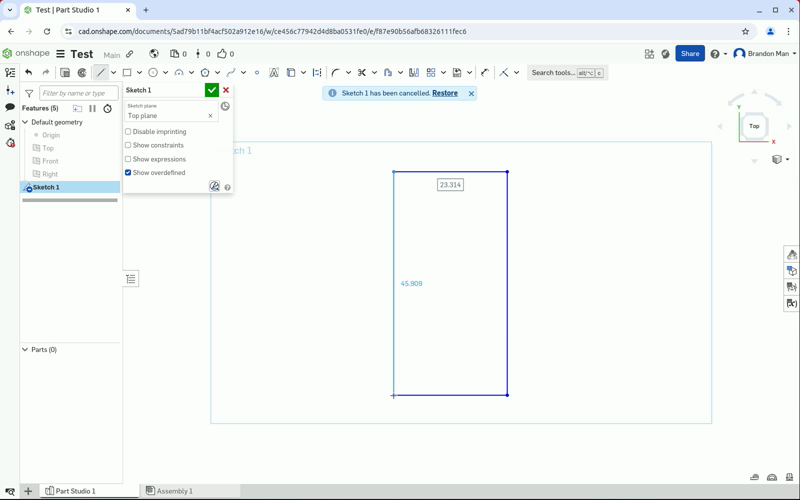
key(esc)
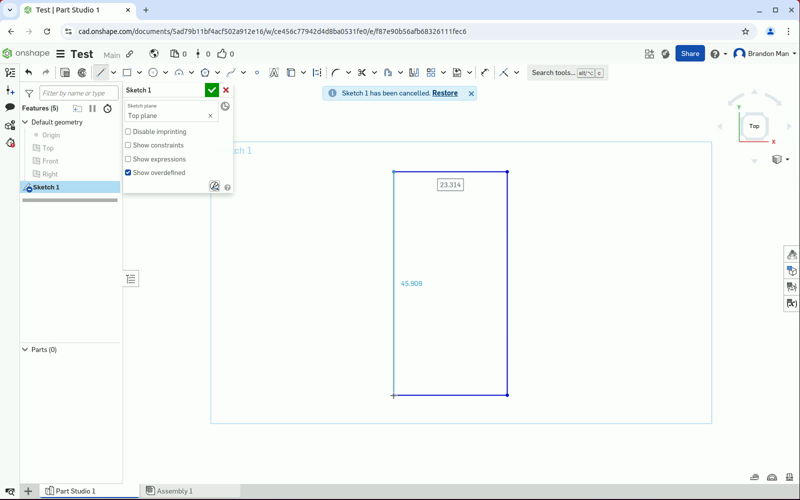
mouse_move(411, 332)
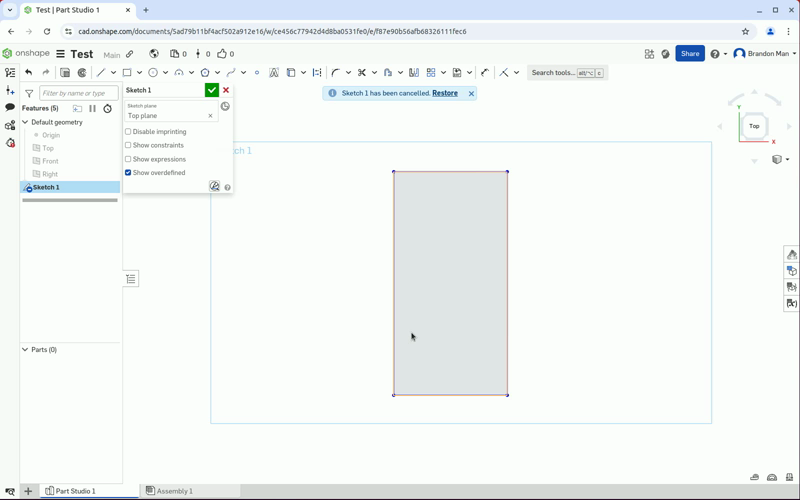
click(411, 332)
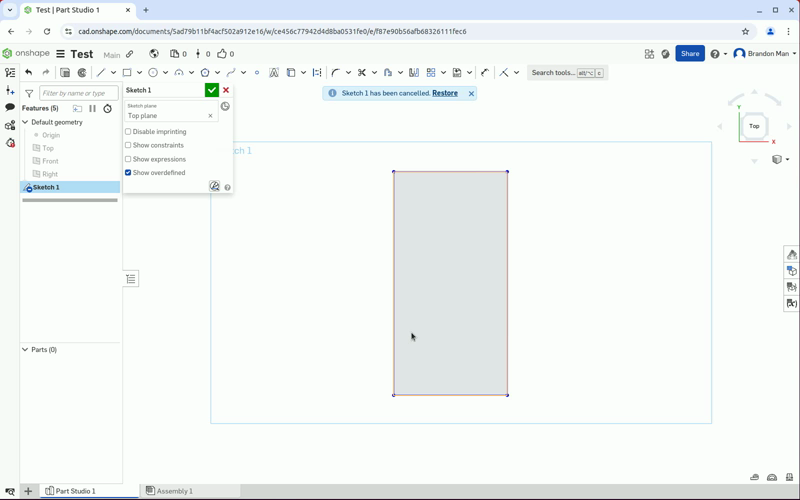
mouse_move(73, 352)
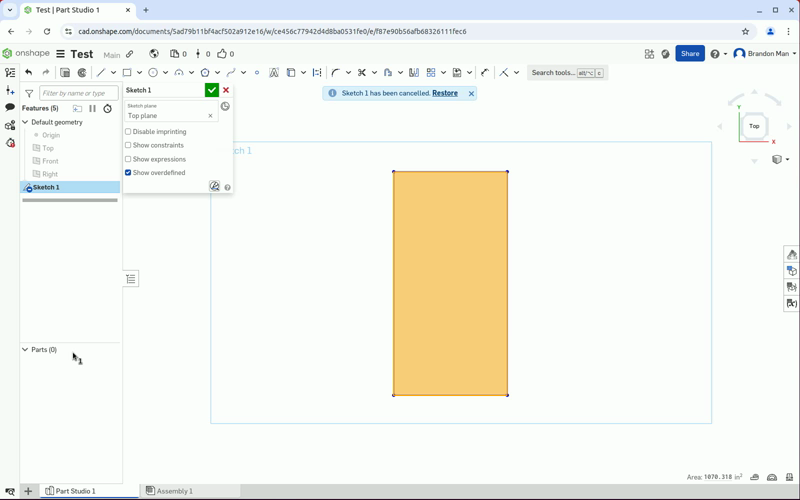
key(shift+y)
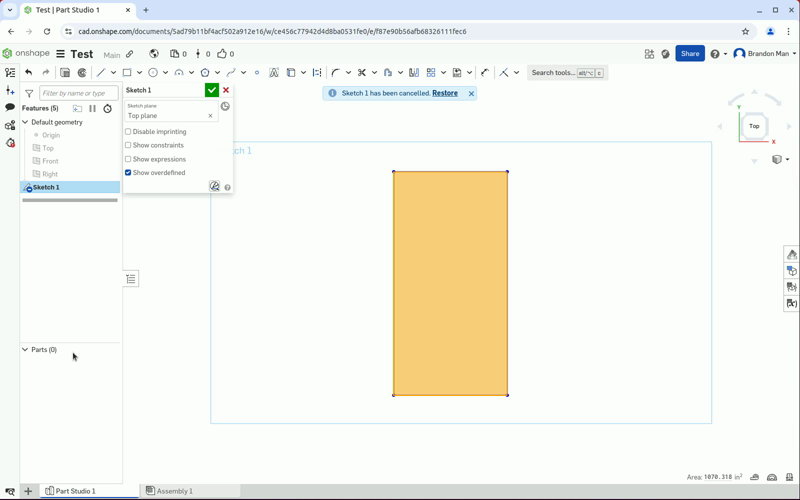
key(shift+e)
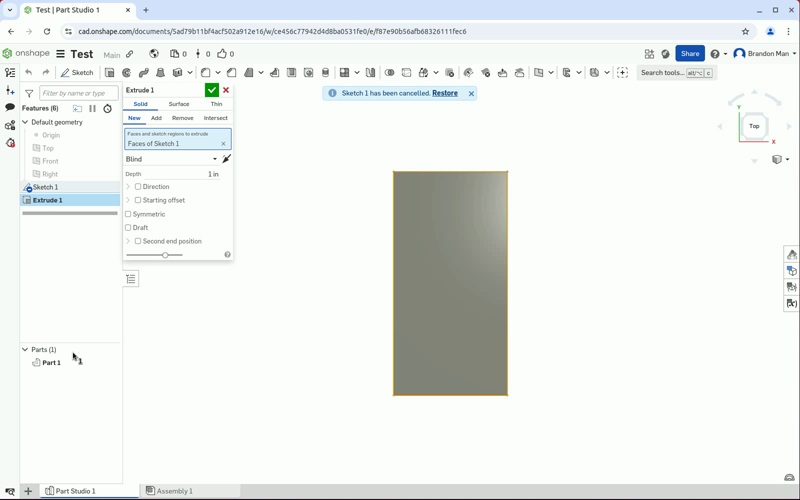
mouse_move(143, 106)
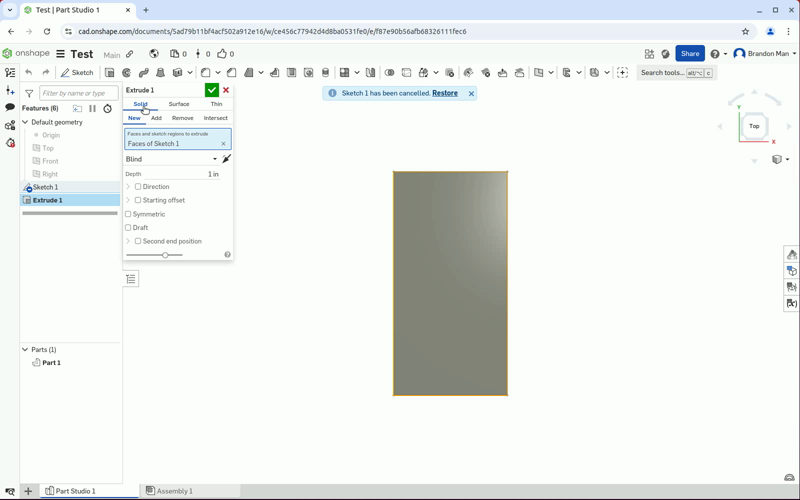
click(143, 106)
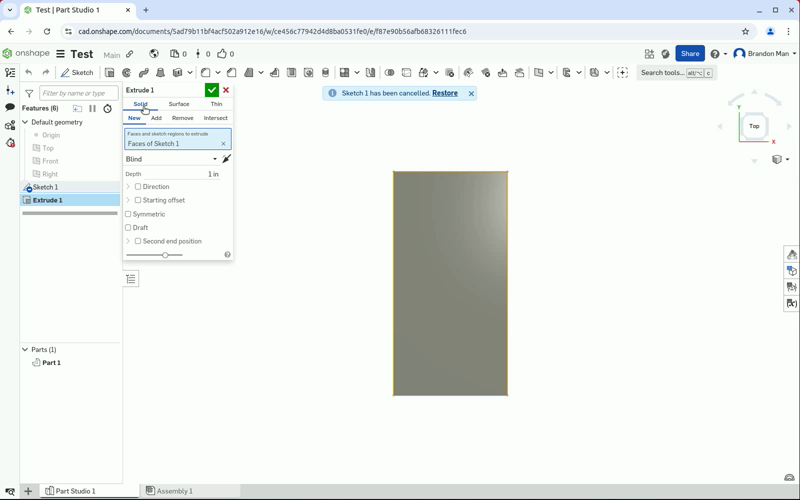
mouse_move(137, 120)
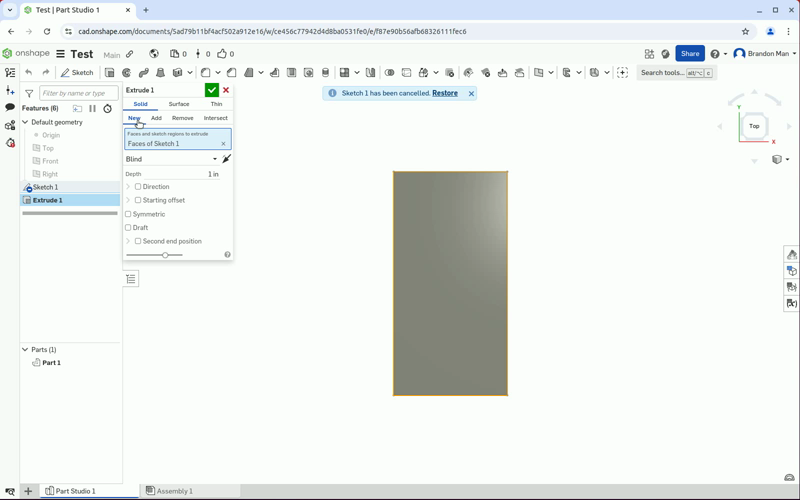
click(137, 120)
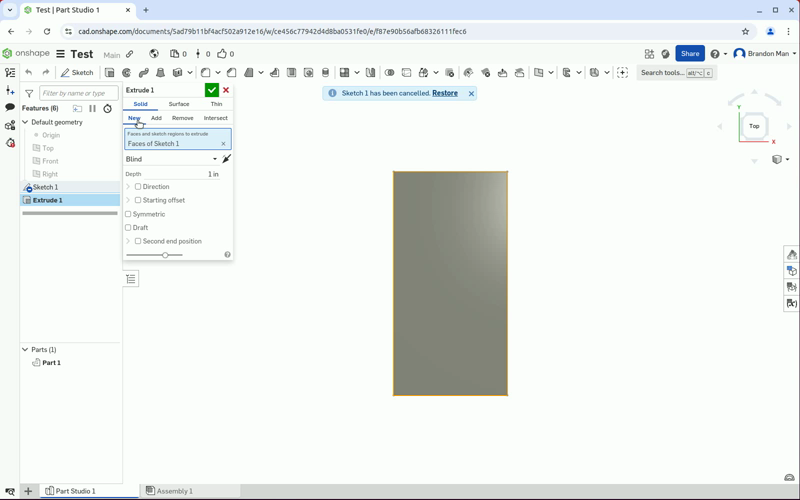
key(tab, 4)
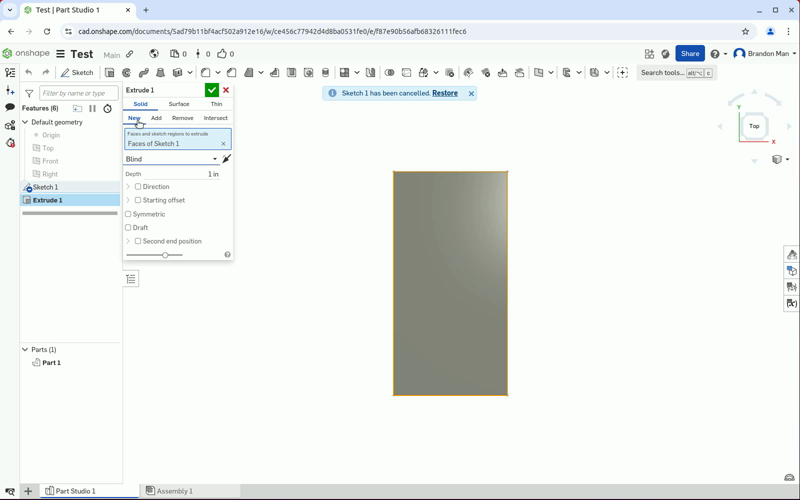
text(11.554)
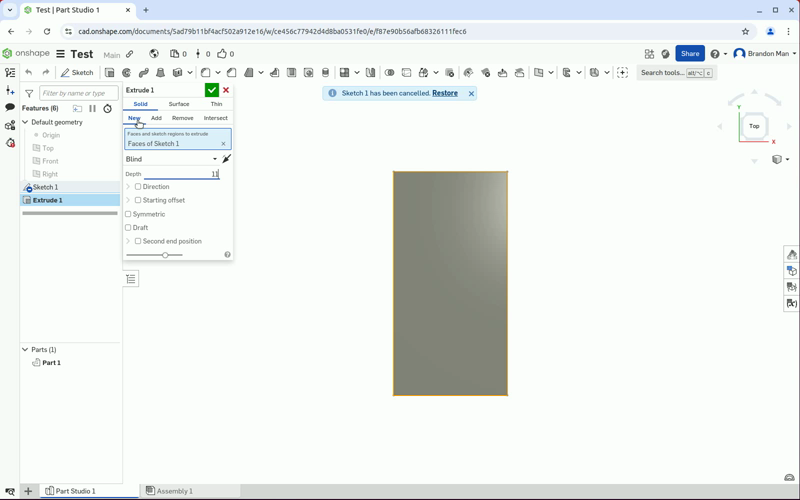
key(enter)
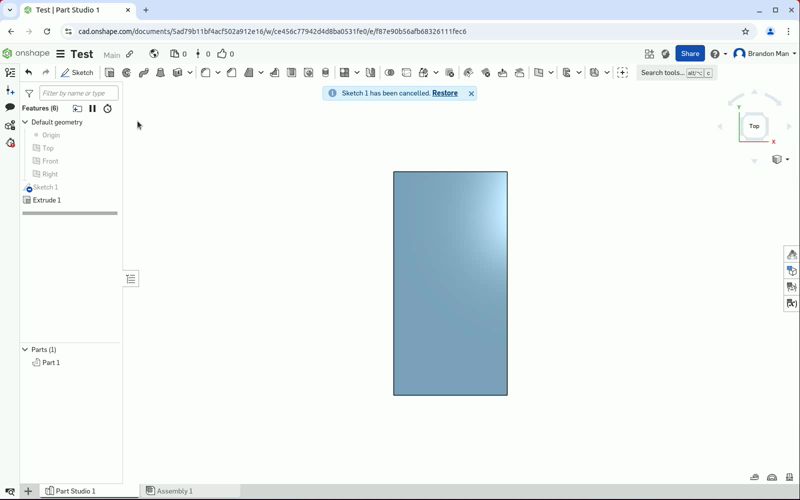
key(shift+h)
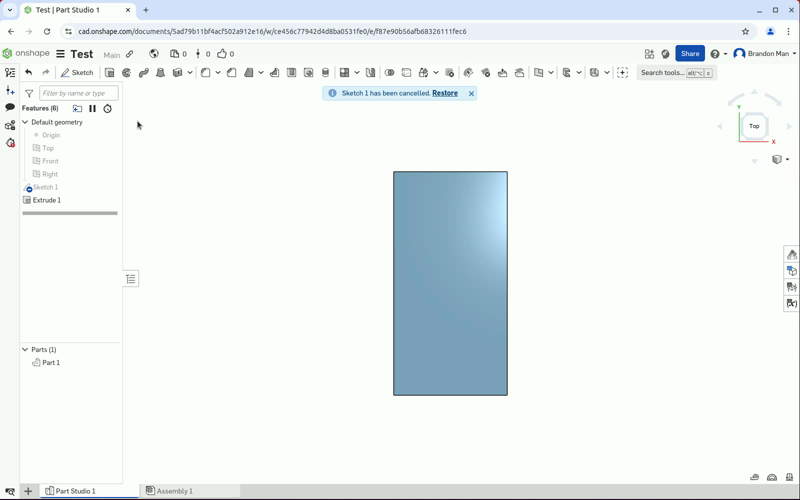
key(shift+h)
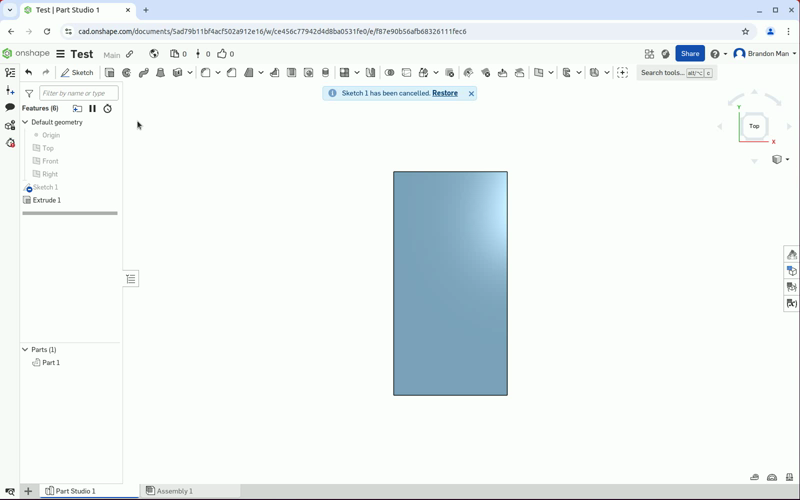
mouse_move(73, 189)
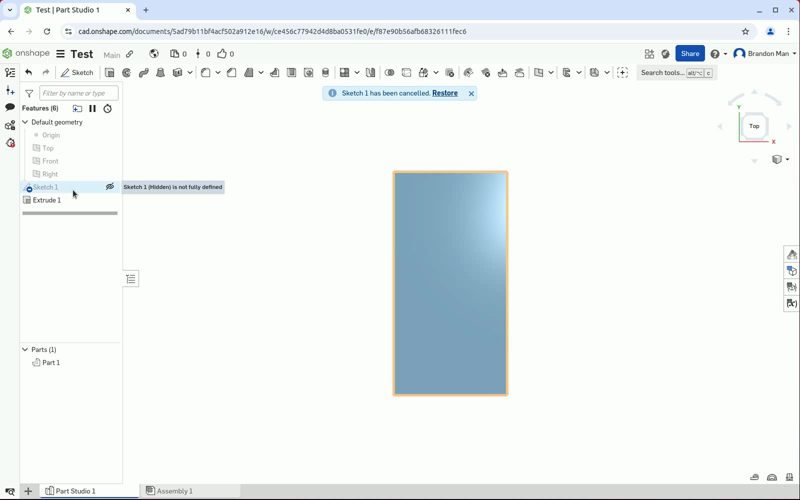
click(73, 189)
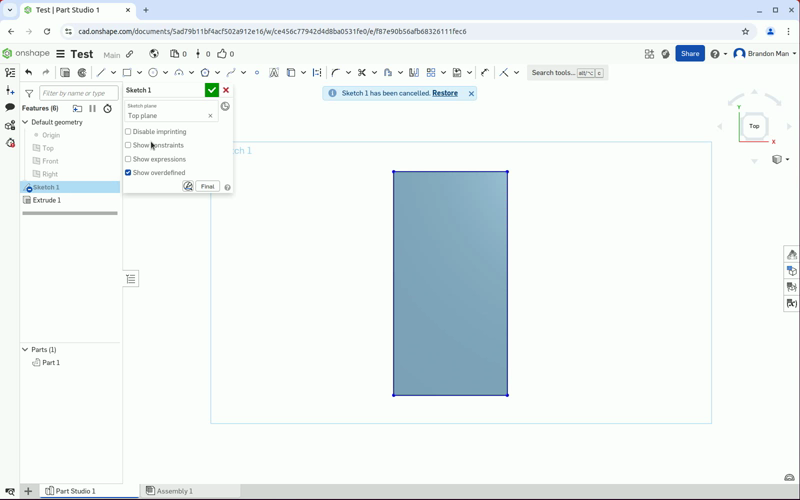
mouse_move(229, 92)
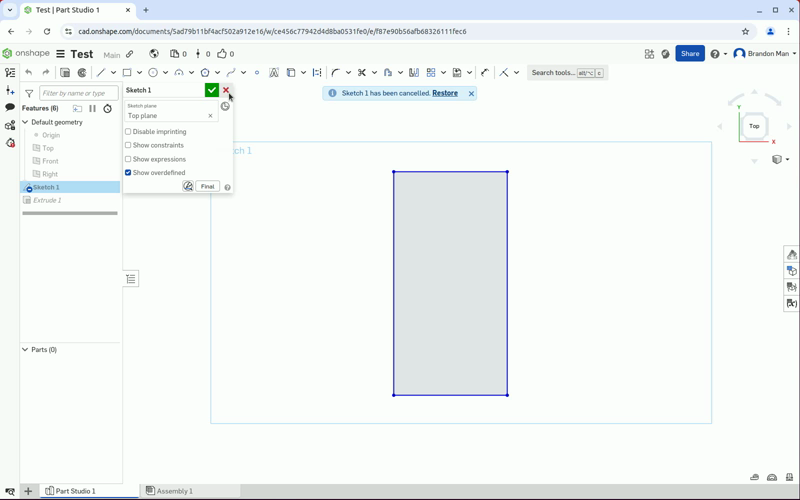
click(229, 92)
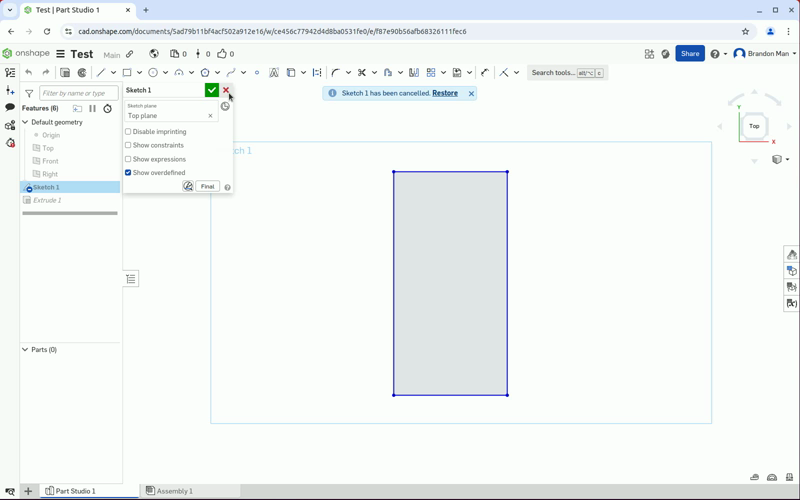
key(shift+s)
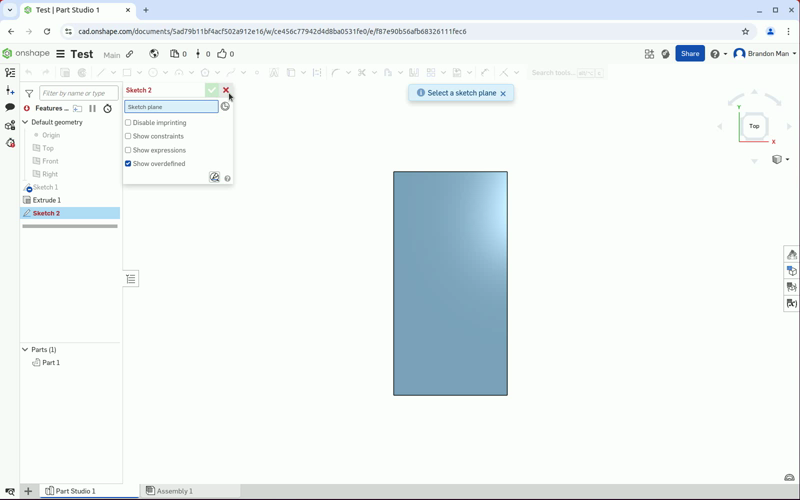
mouse_move(73, 150)
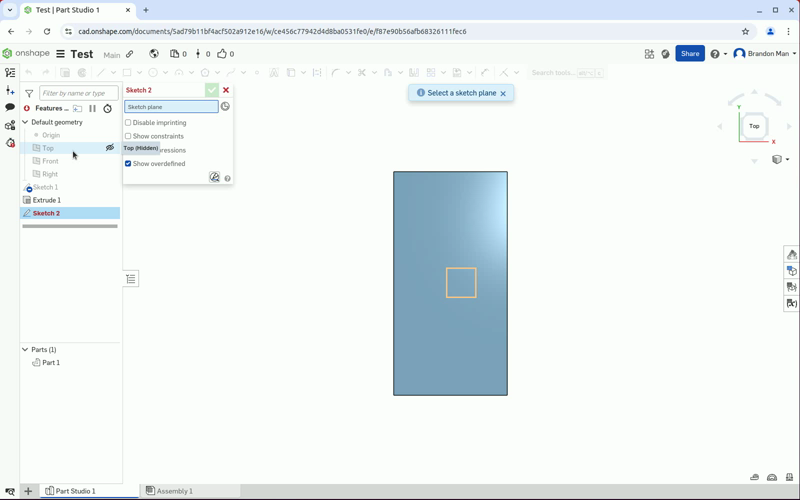
click(73, 150)
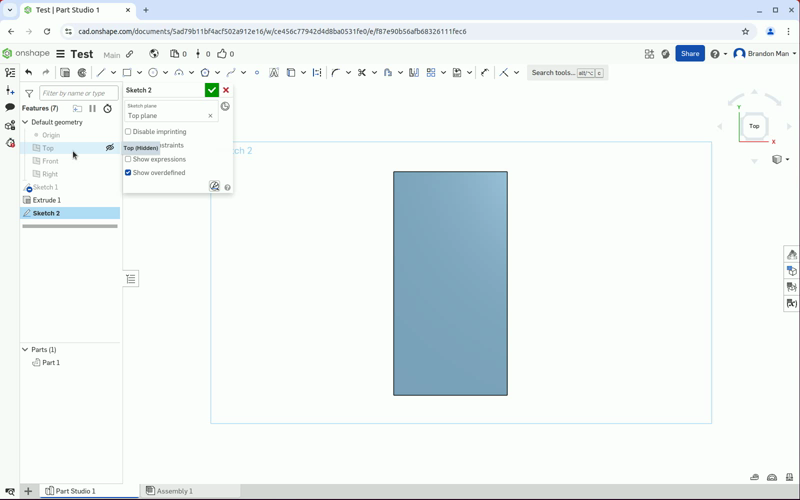
mouse_move(73, 352)
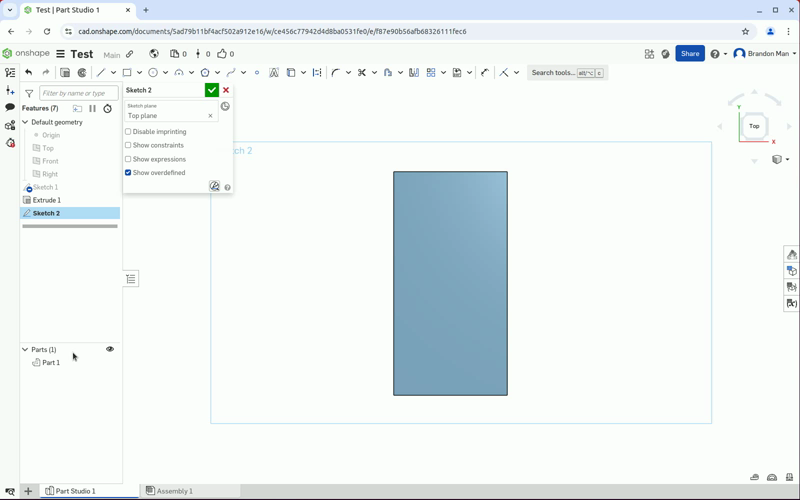
key(y)
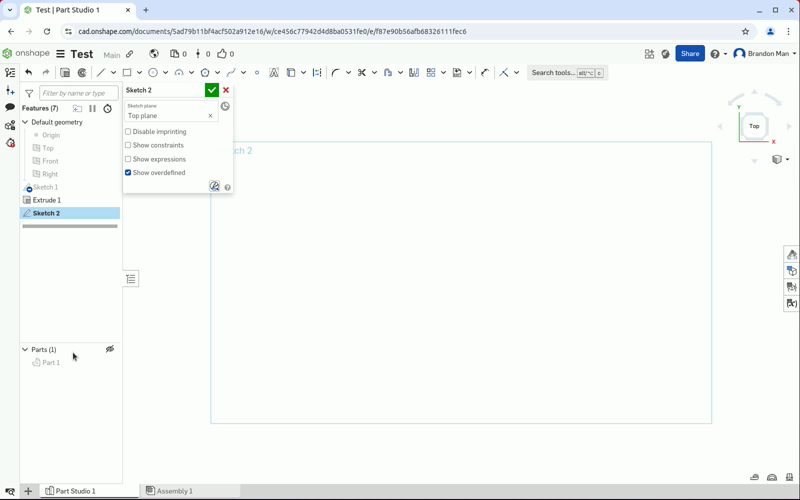
key(l)
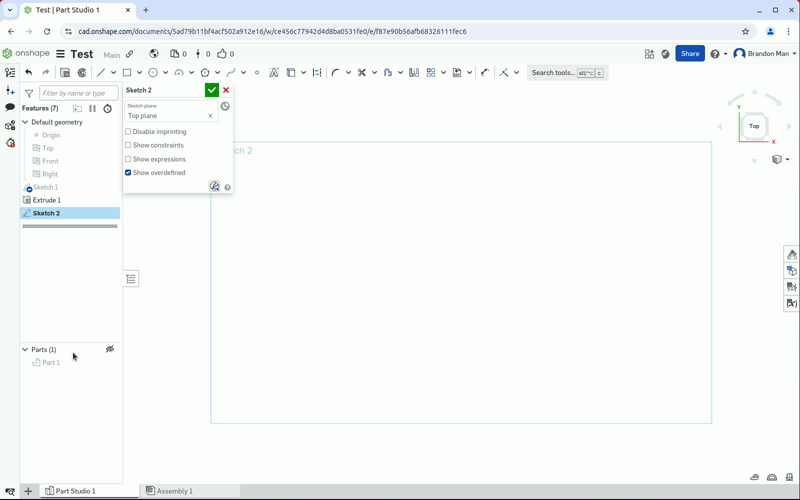
key_down(shift)
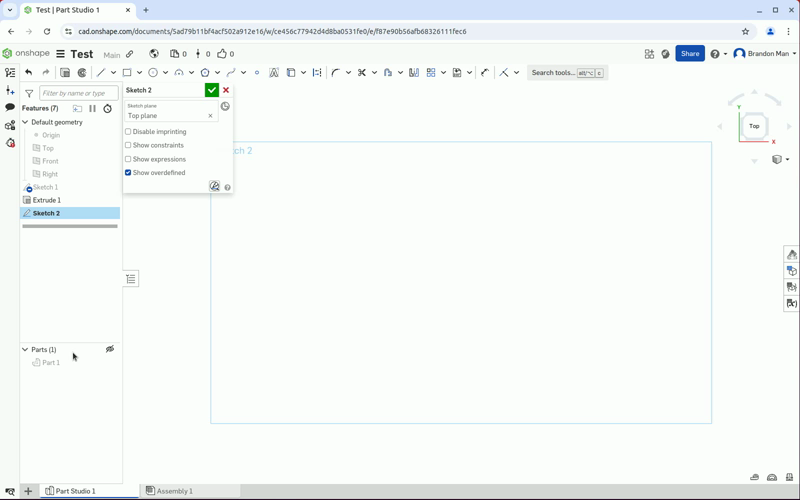
mouse_move(393, 395)
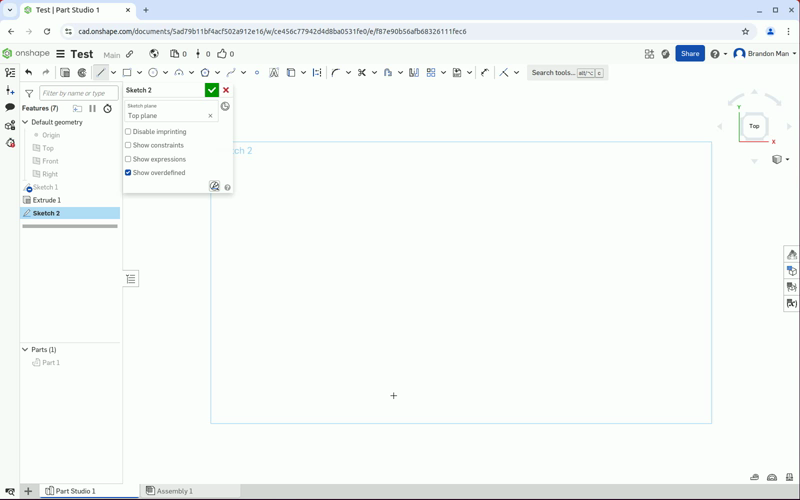
click(393, 395)
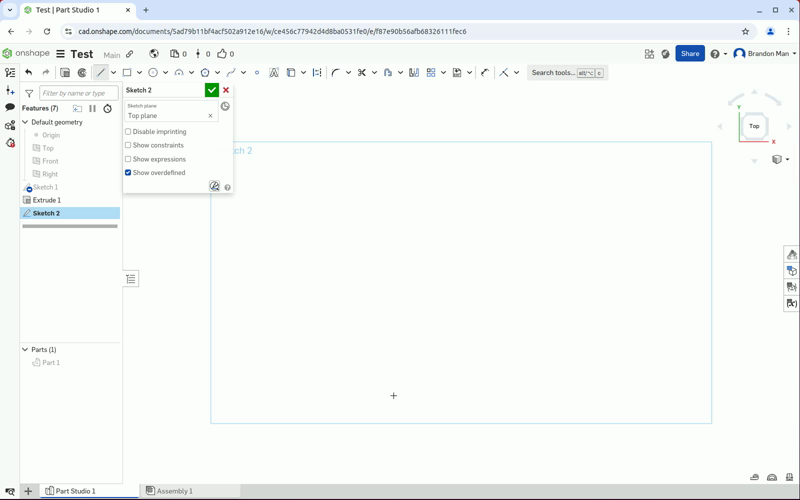
key_up(shift)
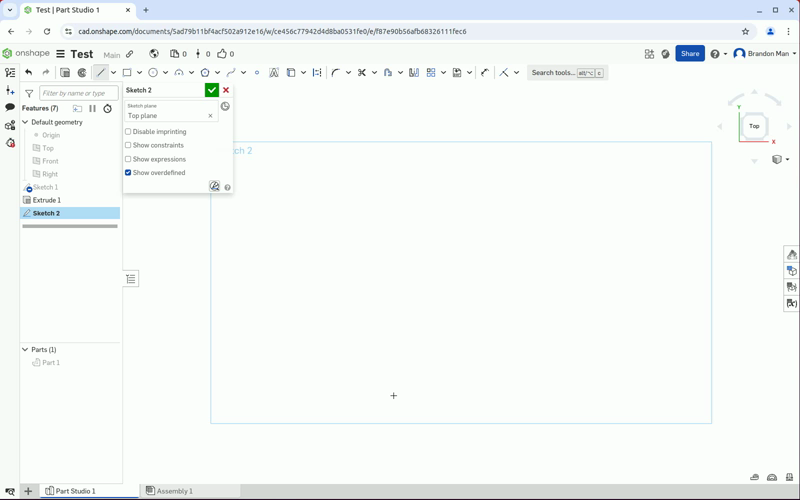
key_down(shift)
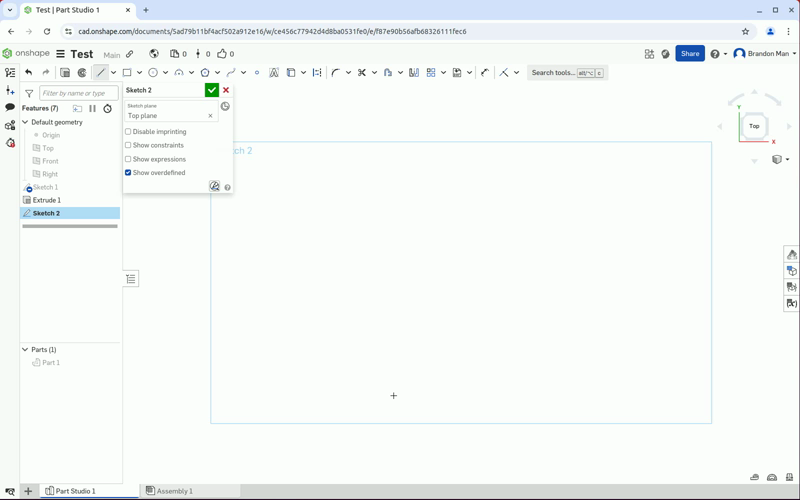
mouse_move(507, 395)
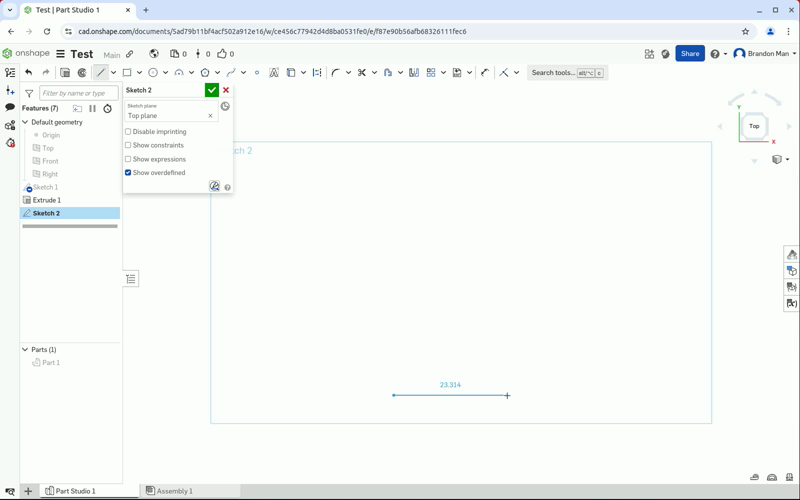
click(507, 395)
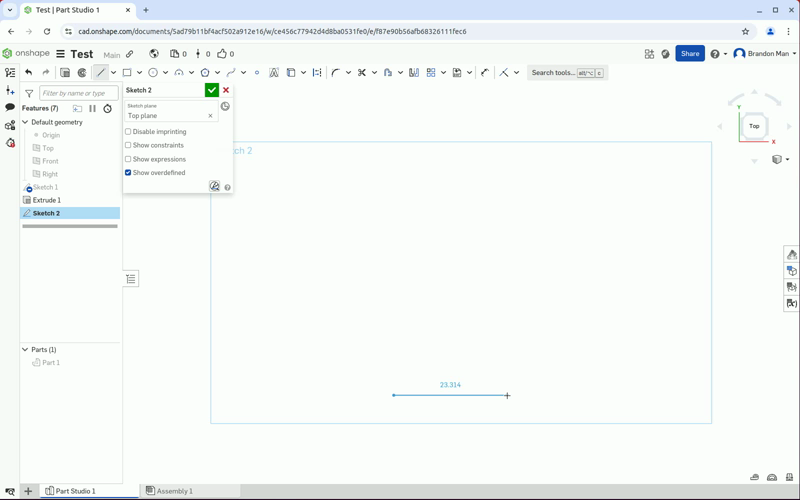
key_up(shift)
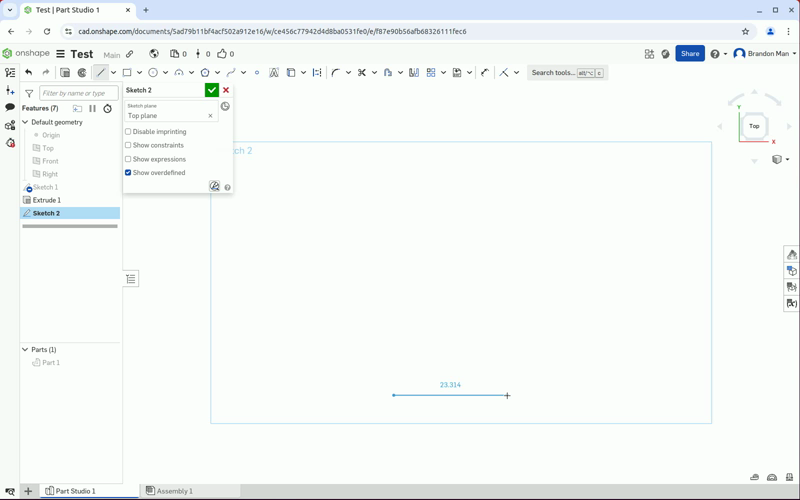
key_down(shift)
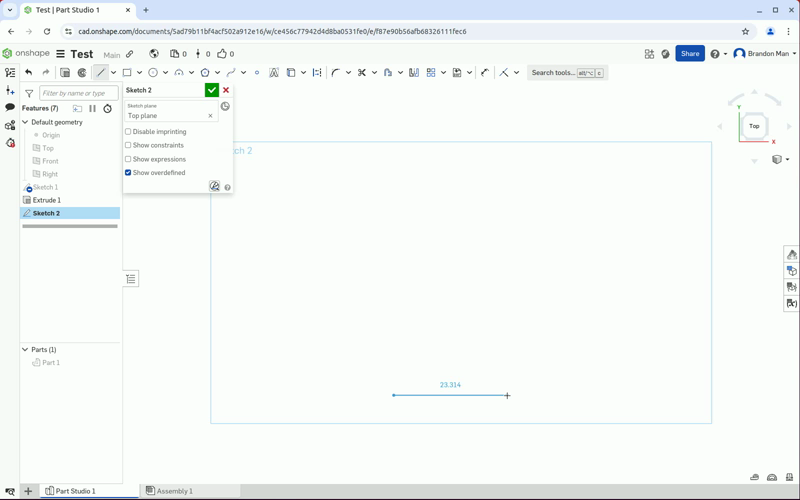
mouse_move(507, 171)
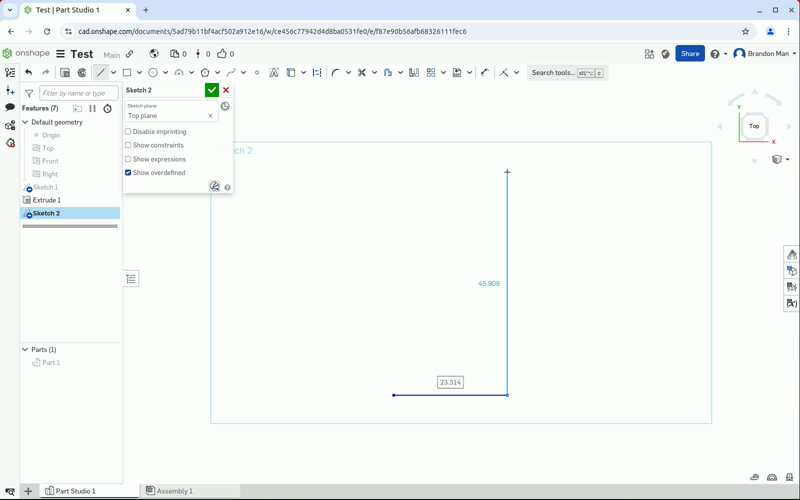
click(507, 171)
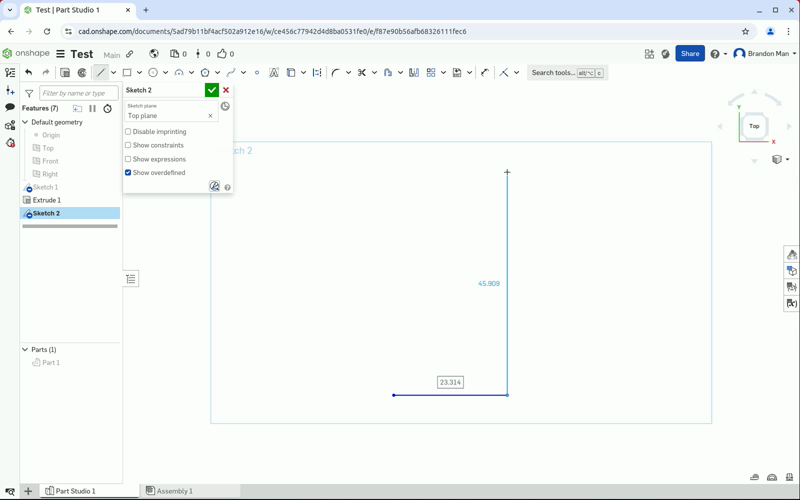
key_up(shift)
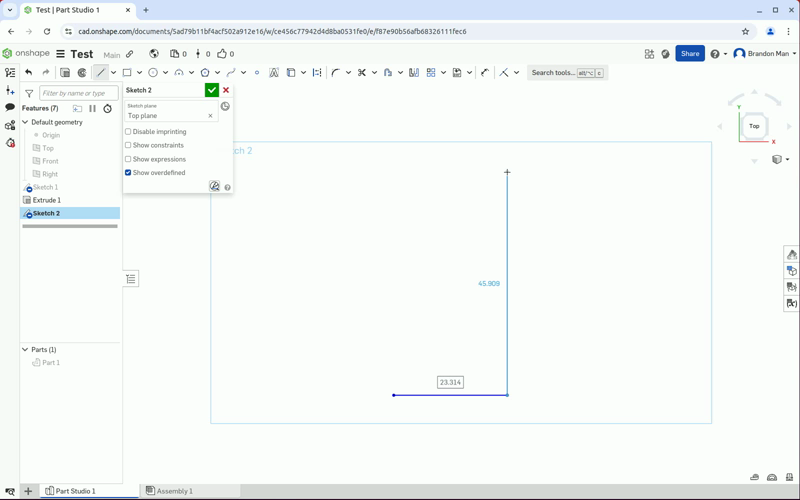
key_down(shift)
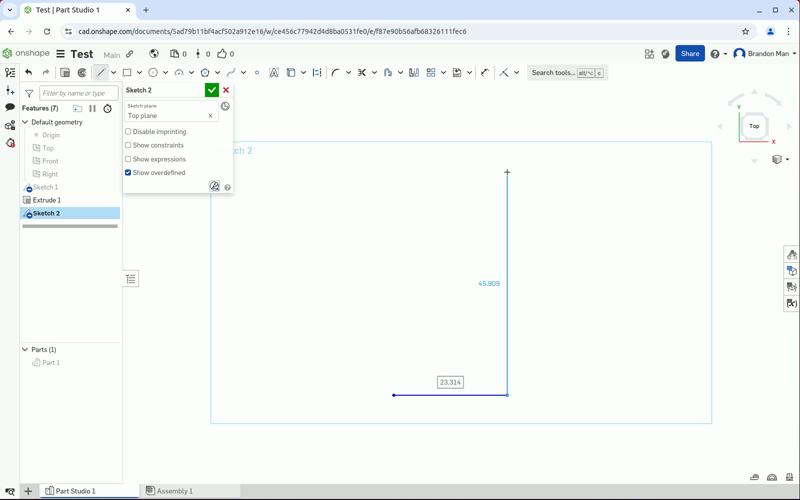
mouse_move(393, 171)
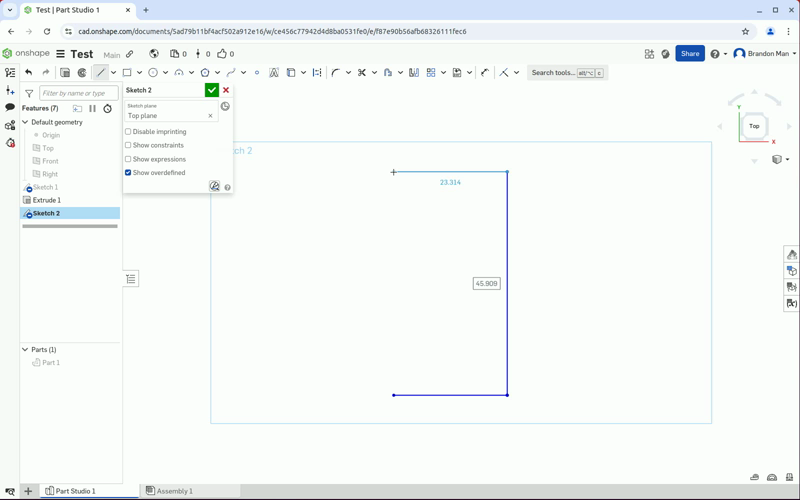
click(393, 171)
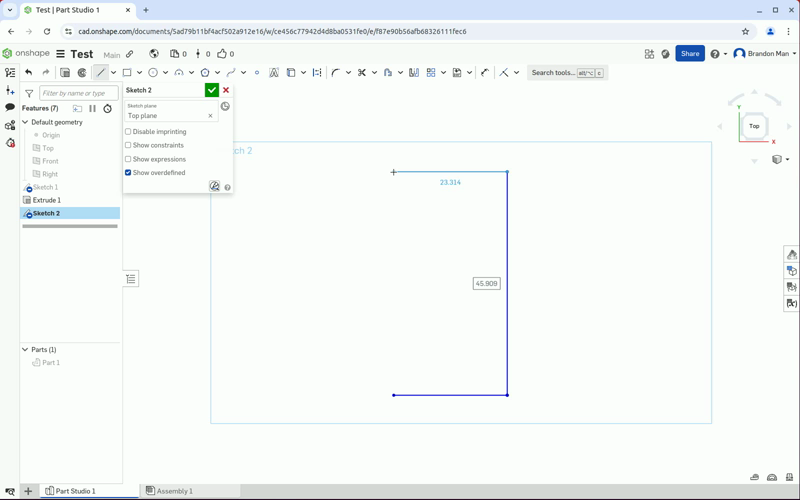
key_up(shift)
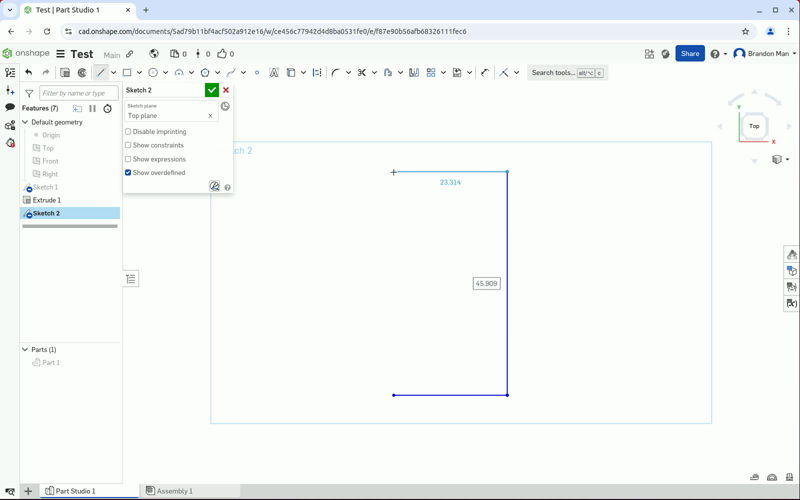
key_down(shift)
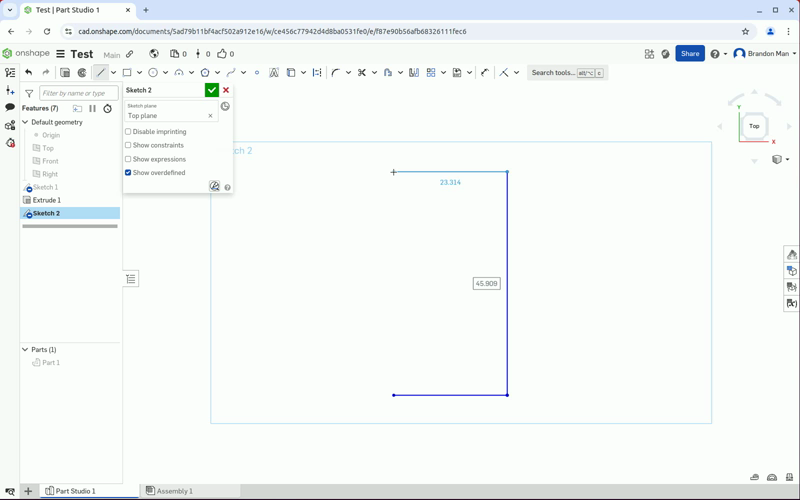
mouse_move(393, 395)
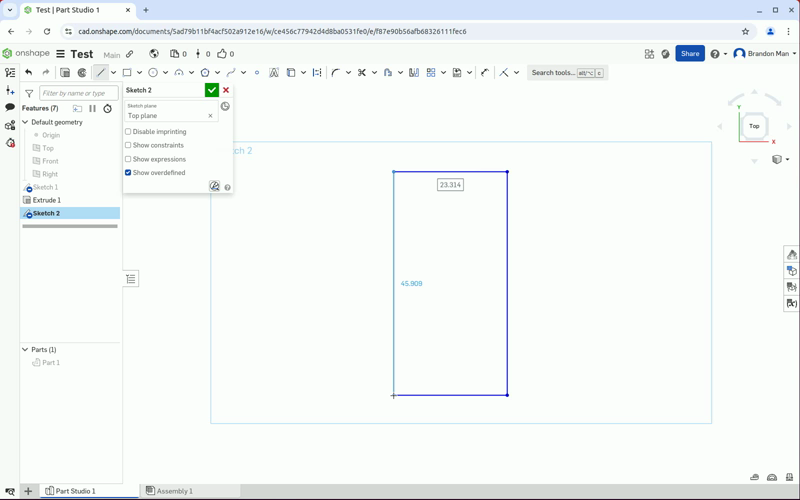
key_up(shift)
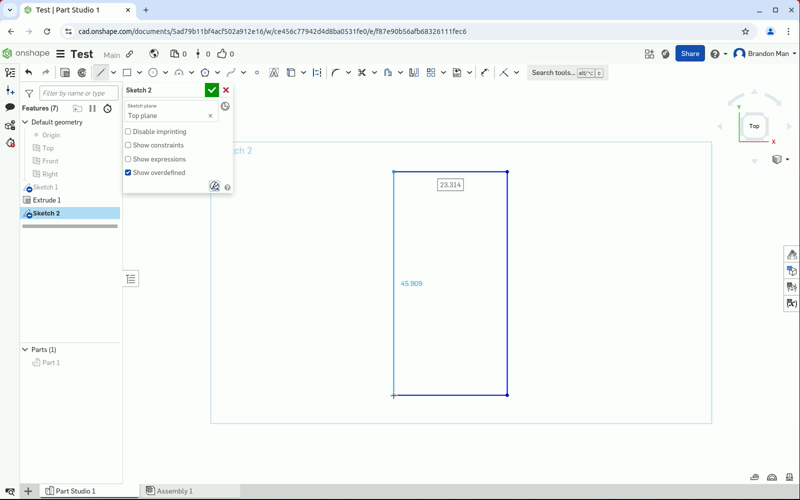
click(393, 395)
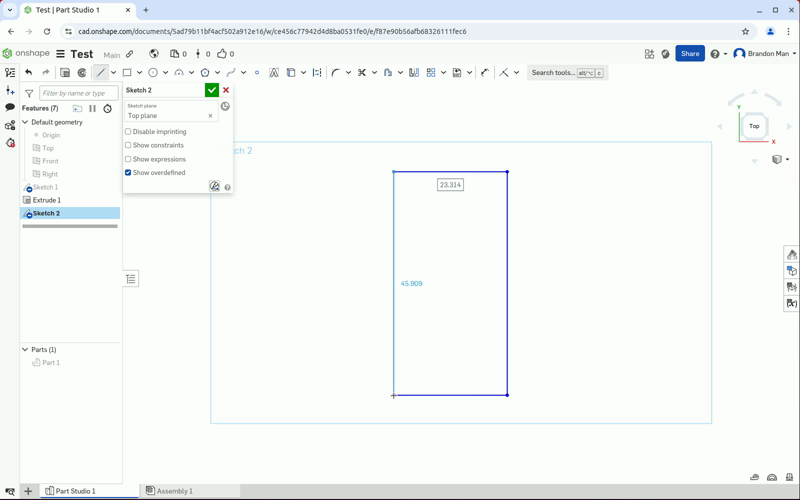
key(esc)
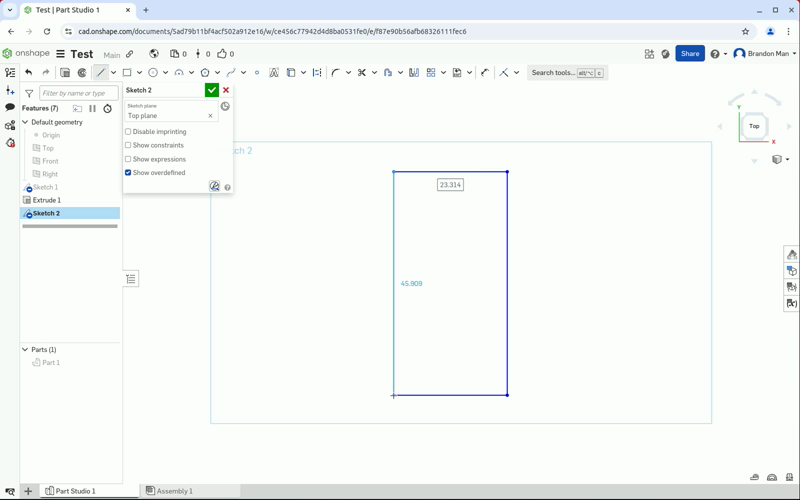
mouse_move(462, 235)
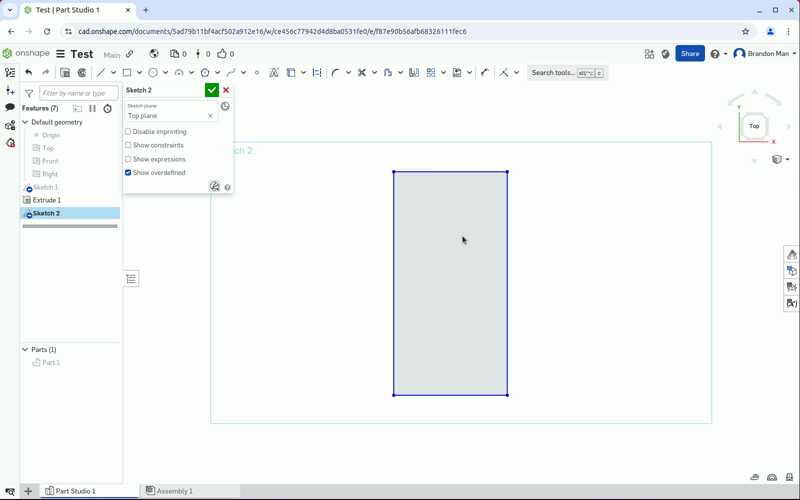
click(462, 235)
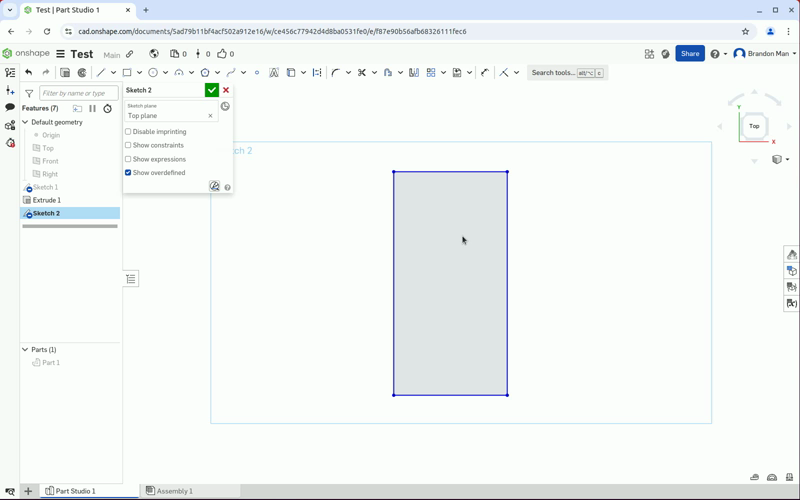
mouse_move(73, 352)
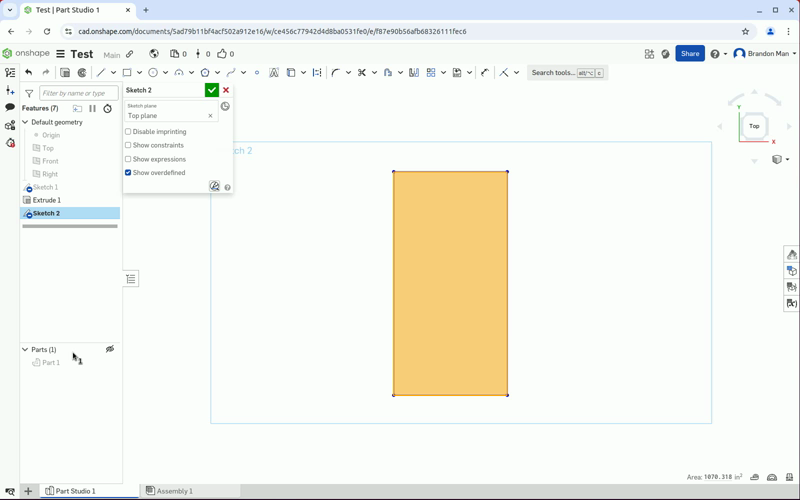
key(shift+y)
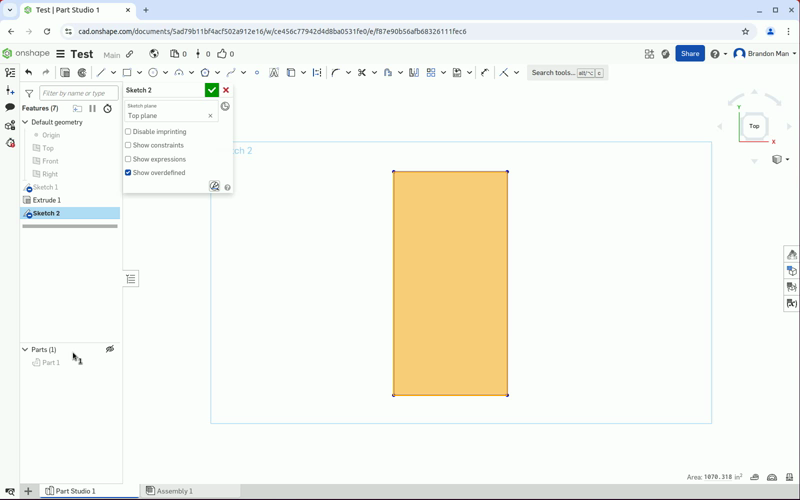
key(shift+e)
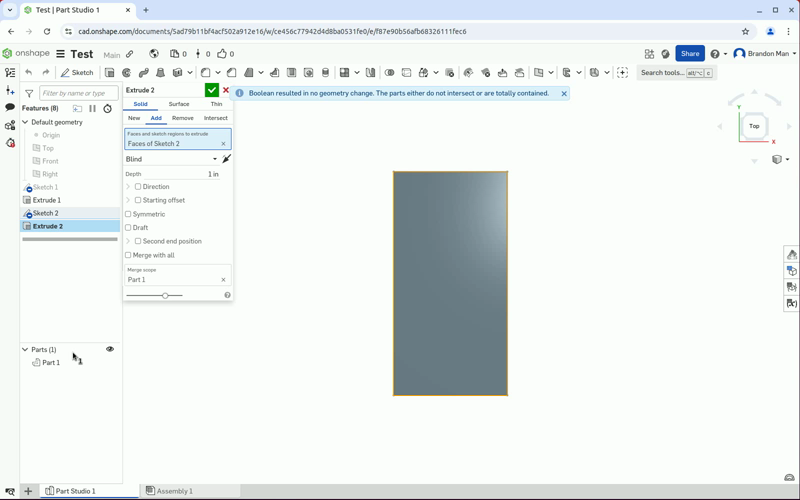
mouse_move(143, 106)
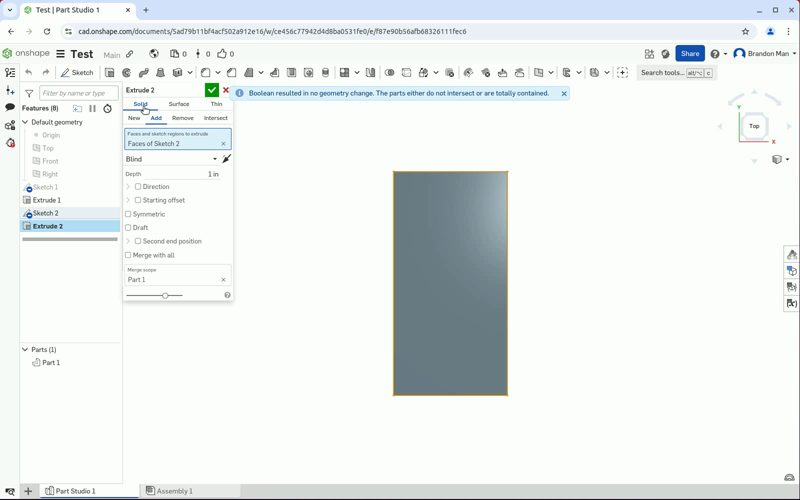
click(143, 106)
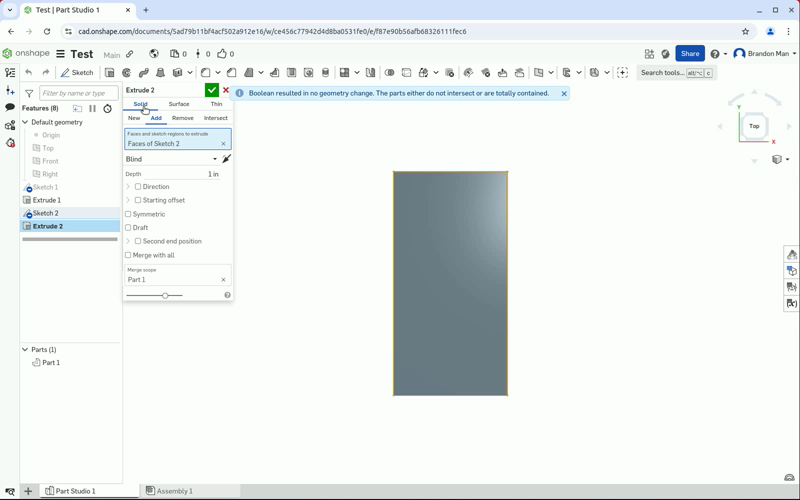
mouse_move(137, 120)
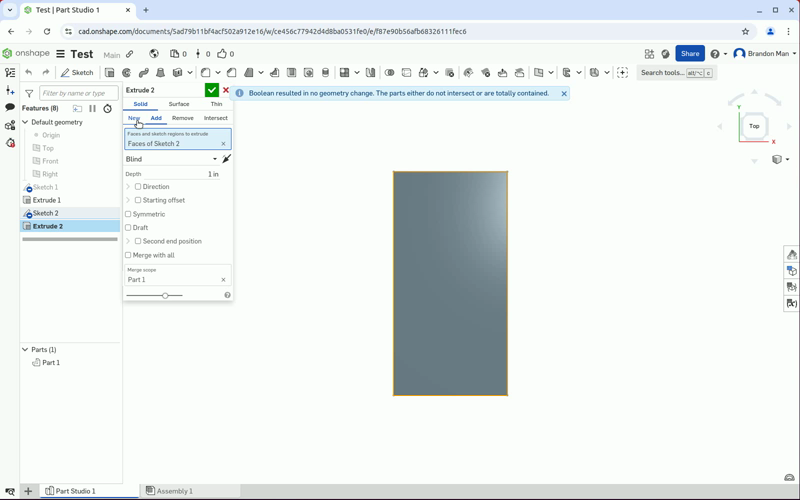
click(137, 120)
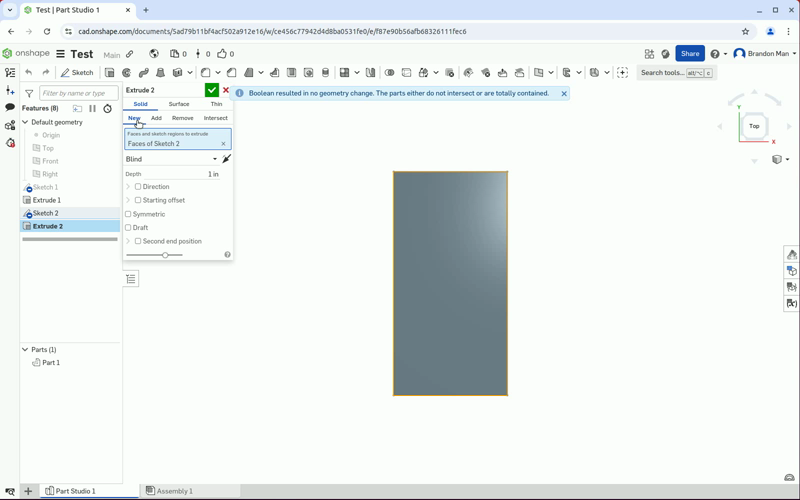
key(tab, 4)
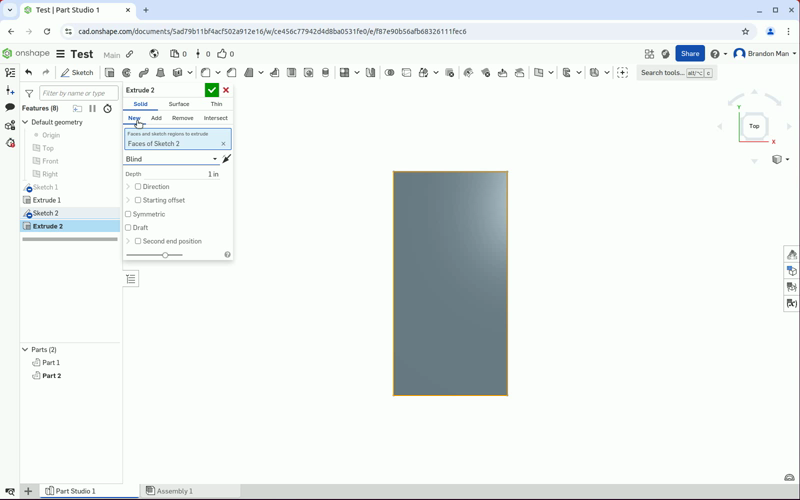
text(11.554)
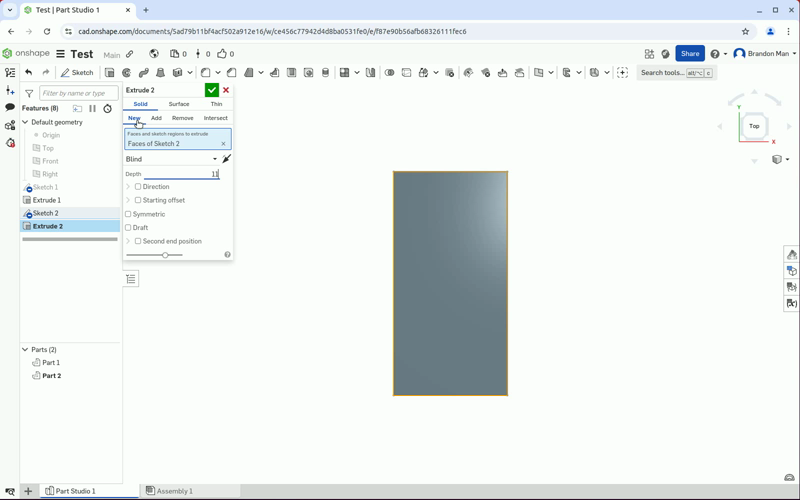
key(enter)
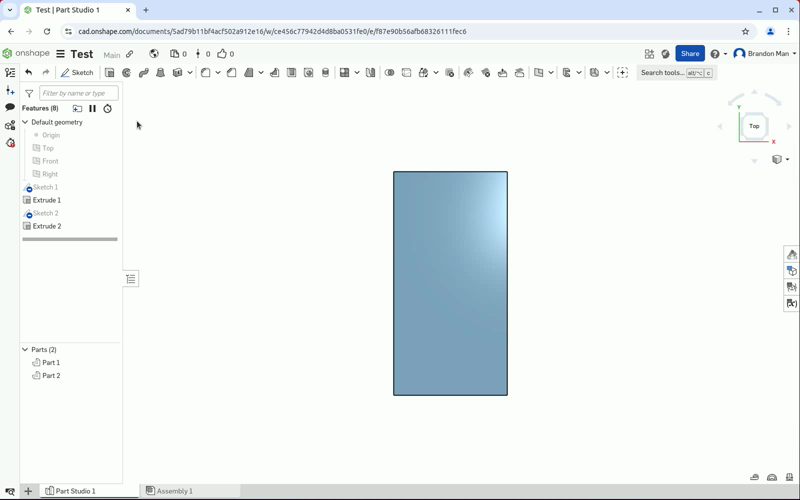
key(shift+h)
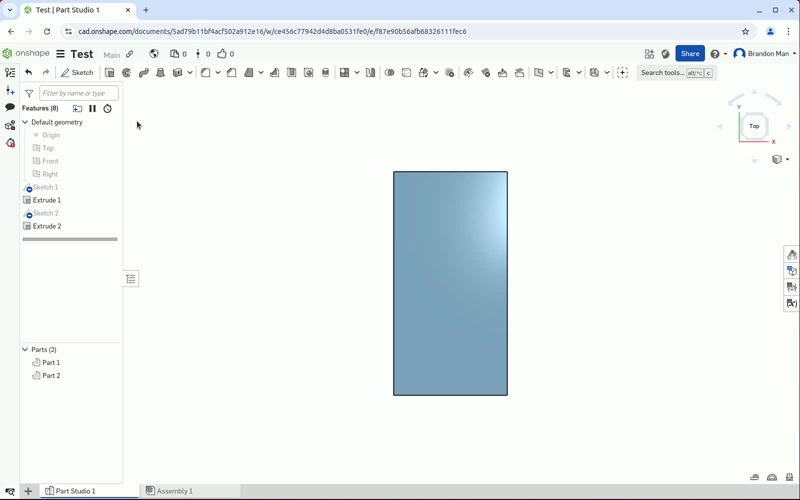
key(shift+h)
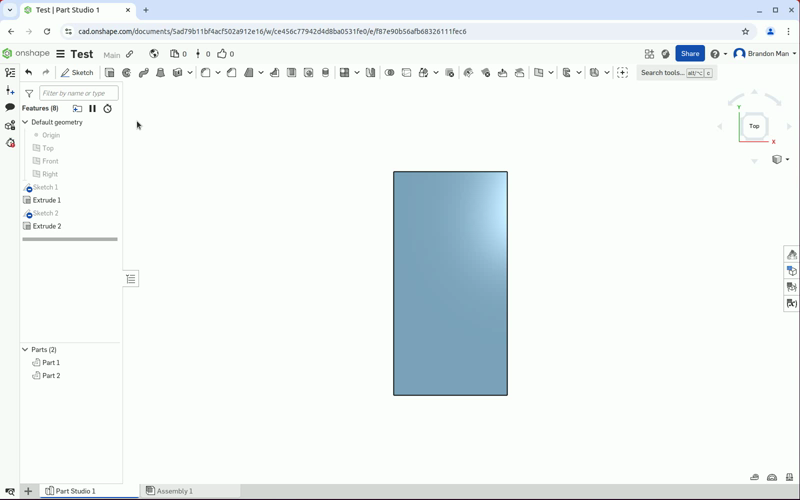
mouse_move(73, 189)
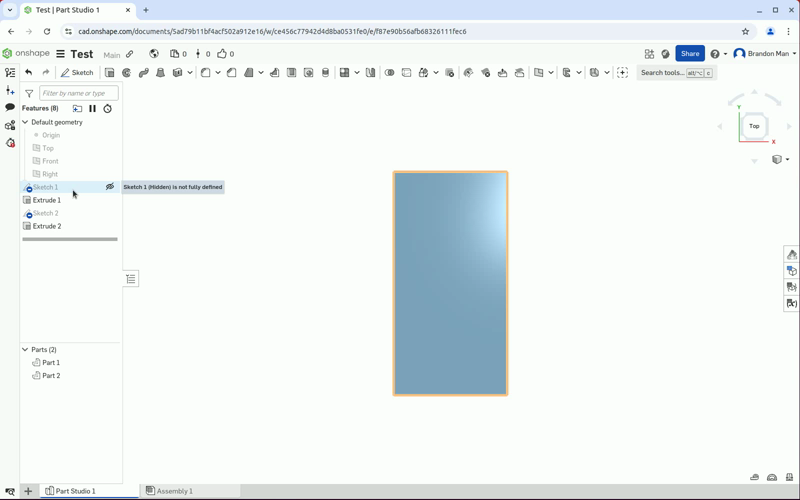
click(73, 189)
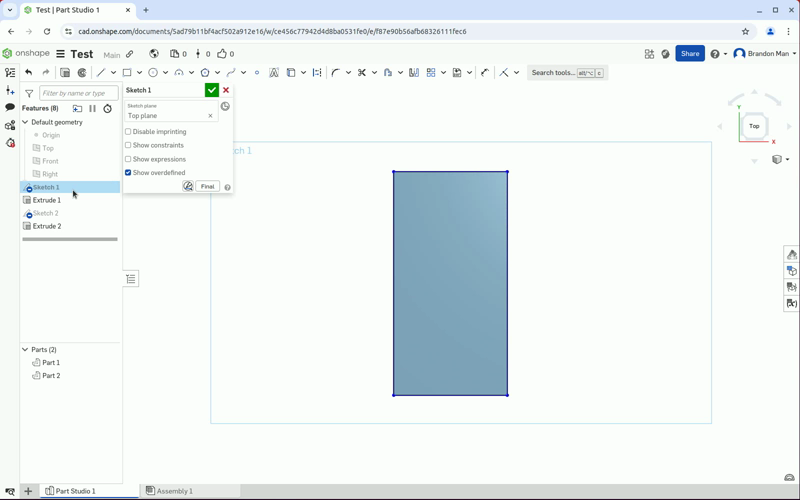
mouse_move(229, 92)
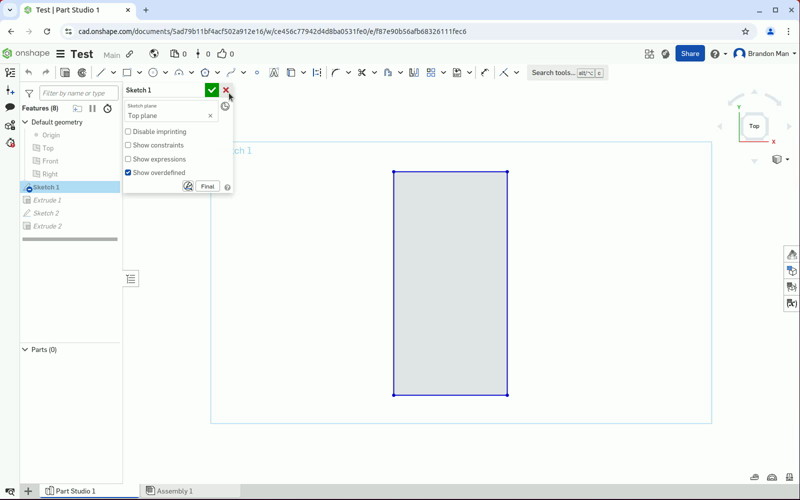
click(229, 92)
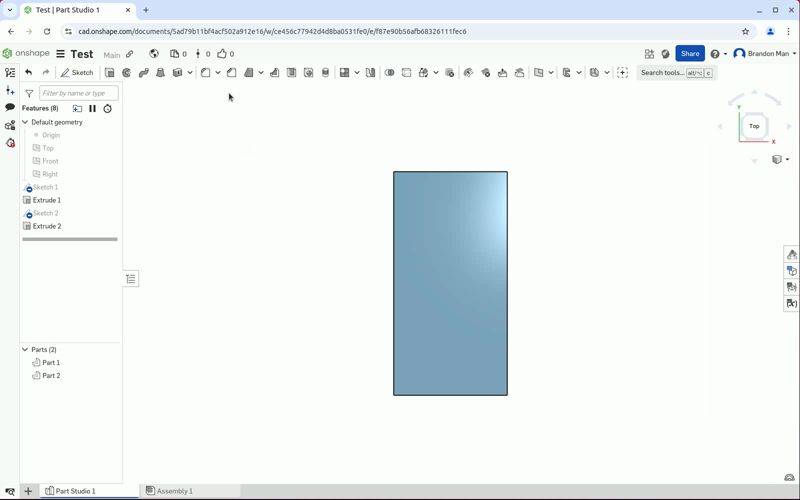
mouse_move(541, 75)
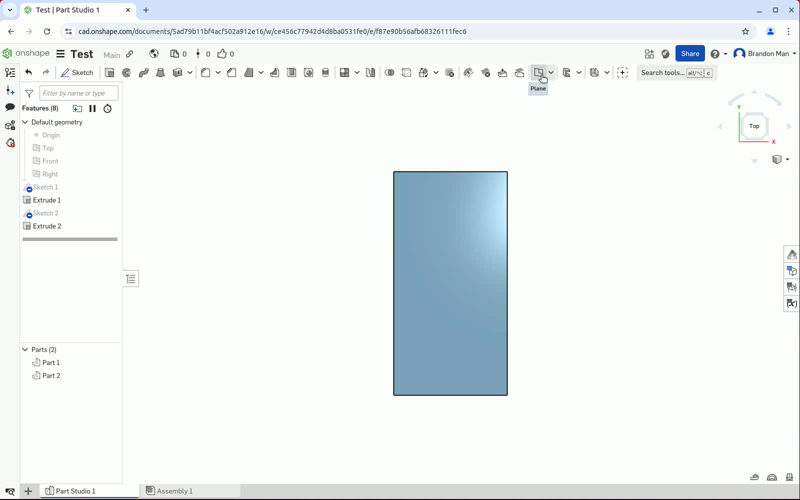
click(541, 75)
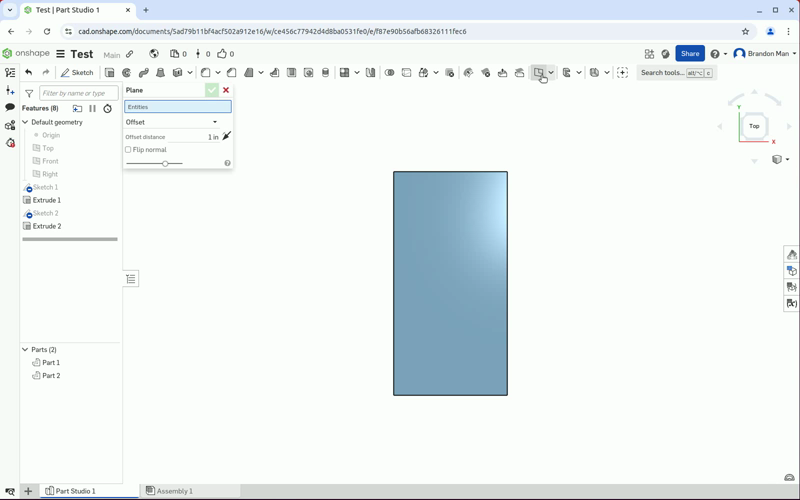
mouse_move(73, 150)
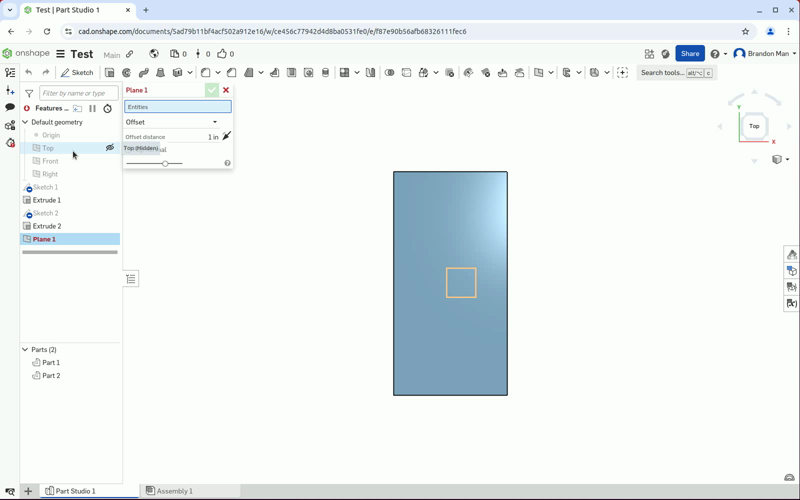
click(73, 150)
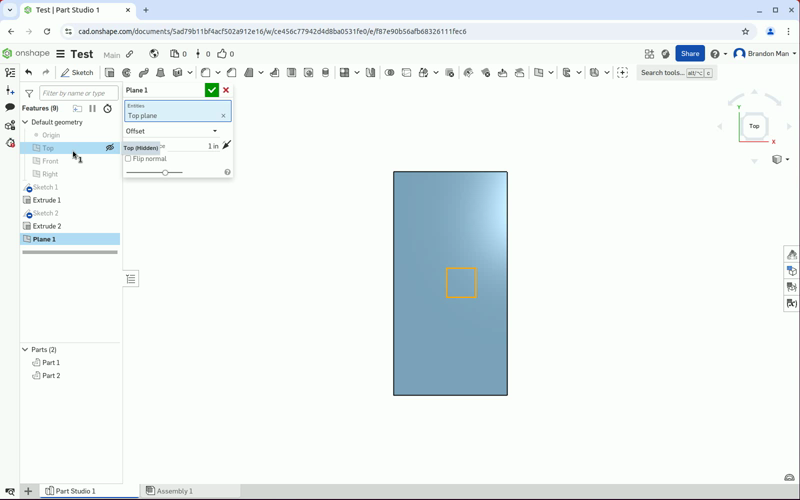
key(tab, 2)
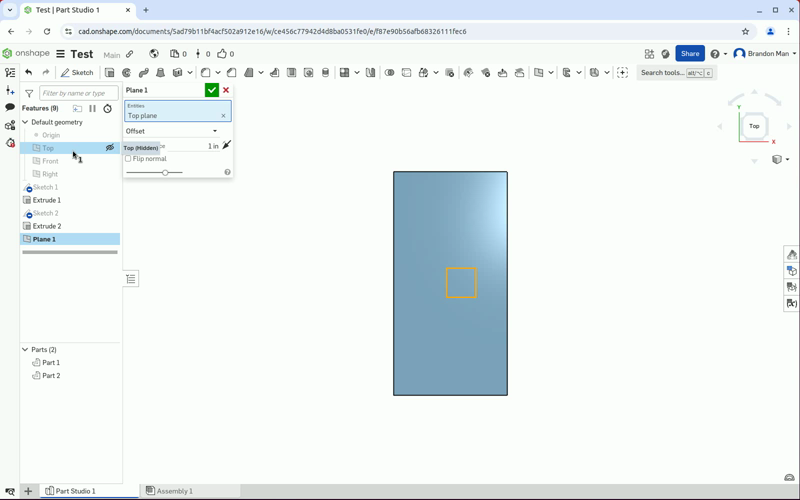
text(11.554)
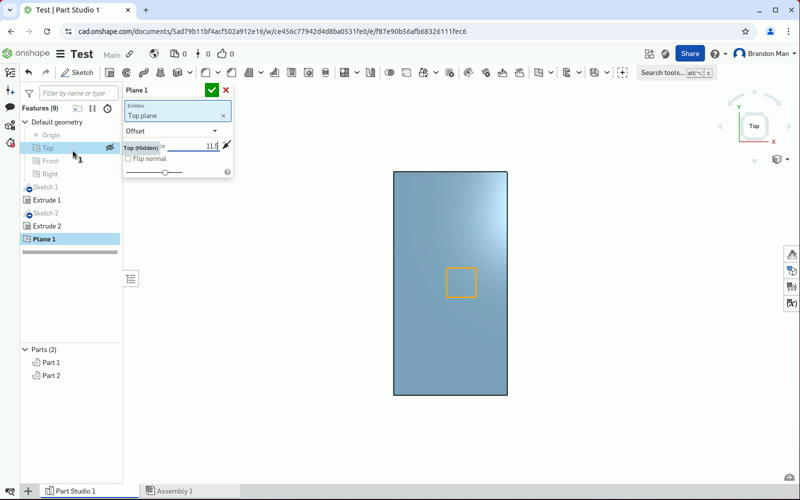
key(enter, 2)
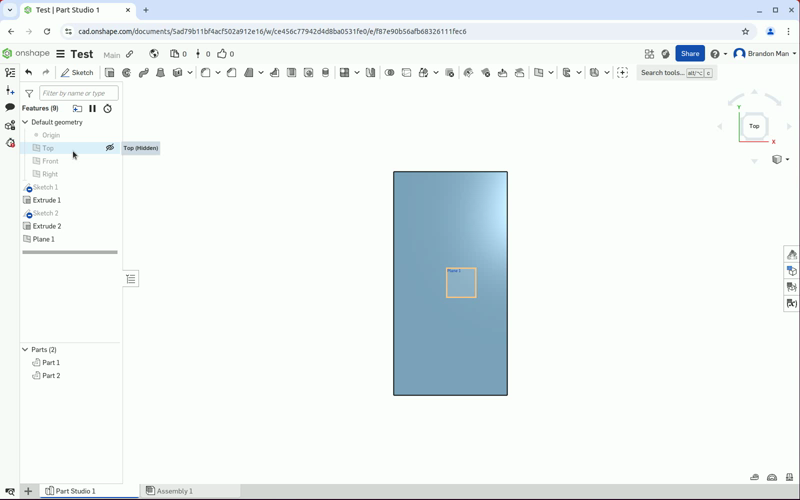
key(shift+s)
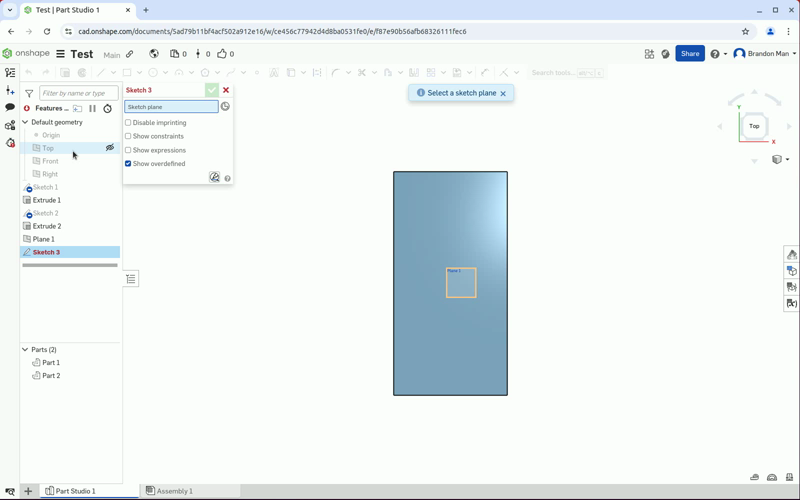
mouse_move(73, 241)
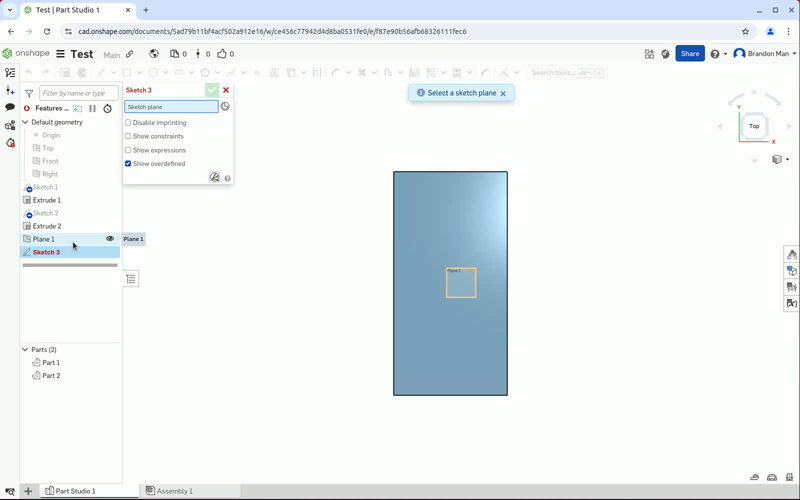
click(73, 241)
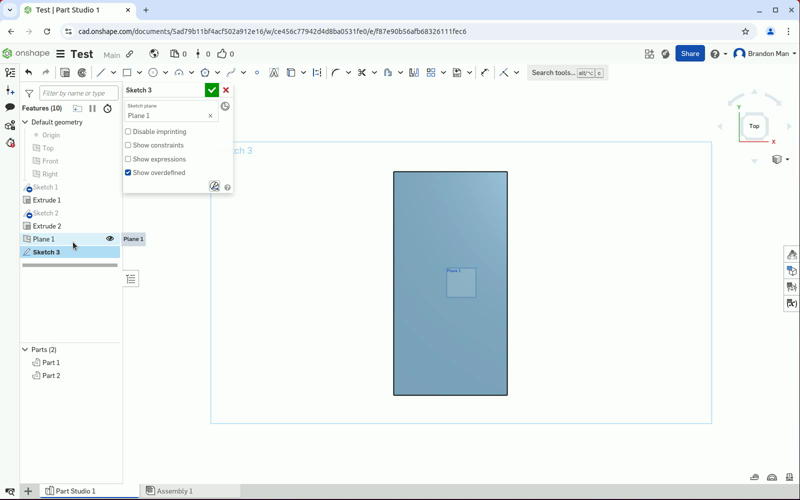
mouse_move(73, 352)
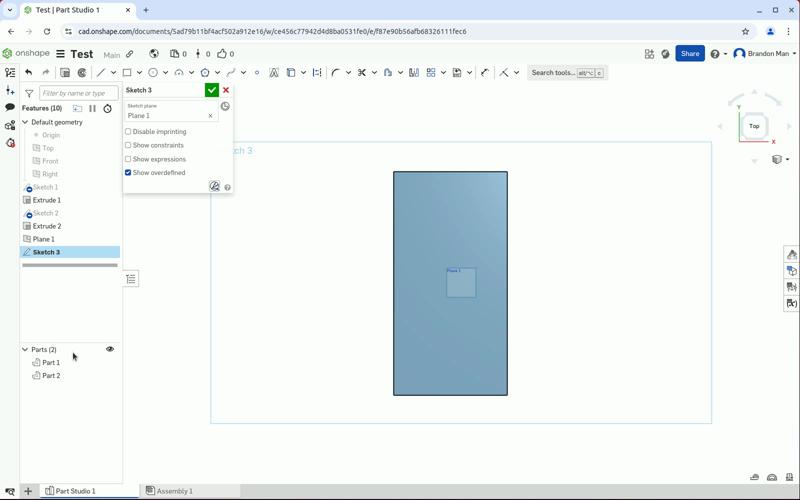
key(y)
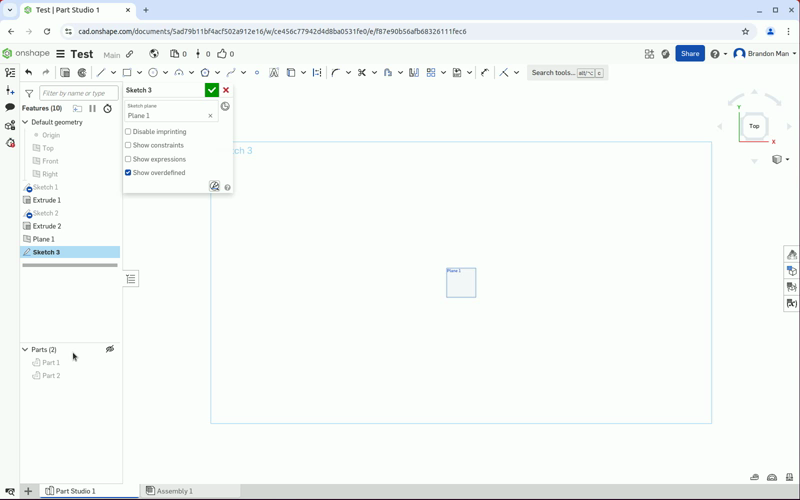
key(c)
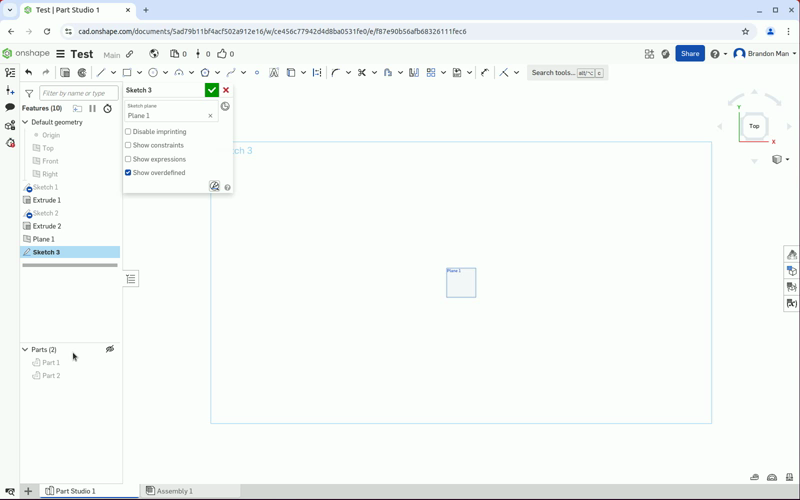
key_down(shift)
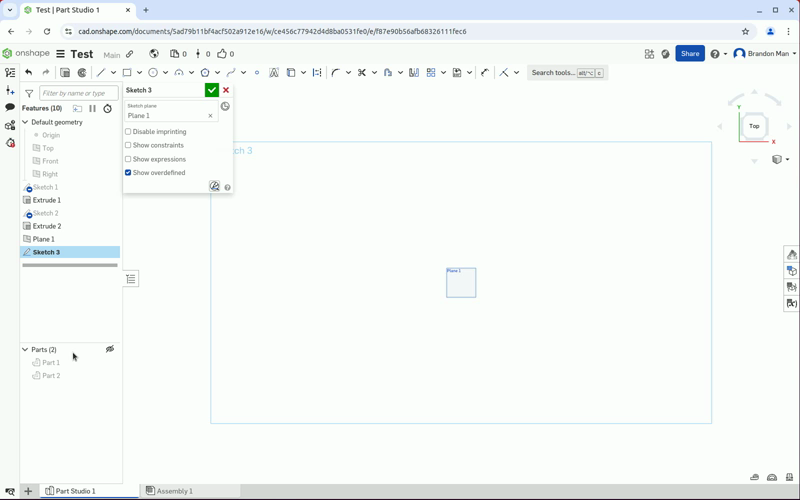
mouse_move(461, 282)
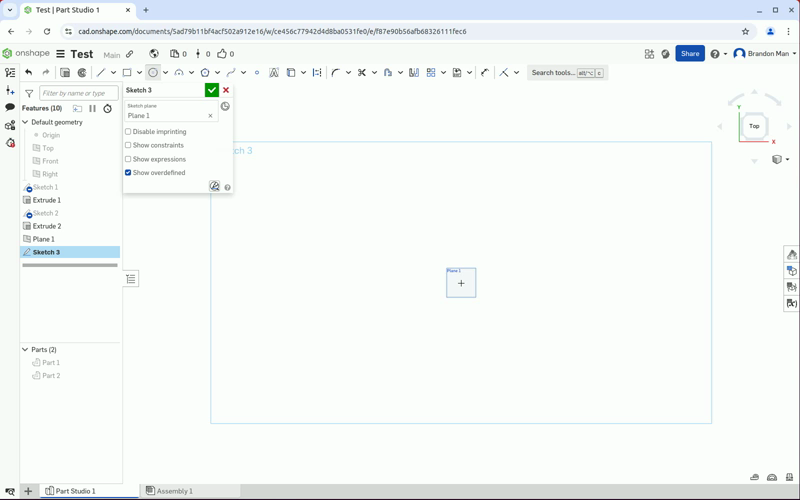
click(461, 282)
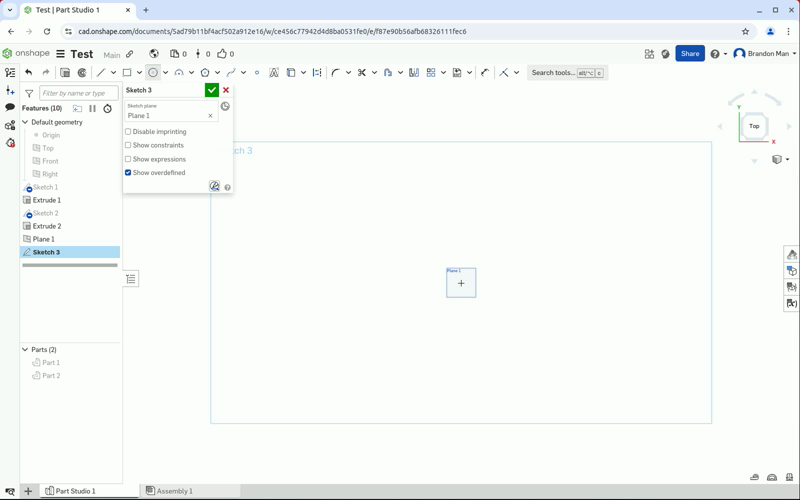
key_up(shift)
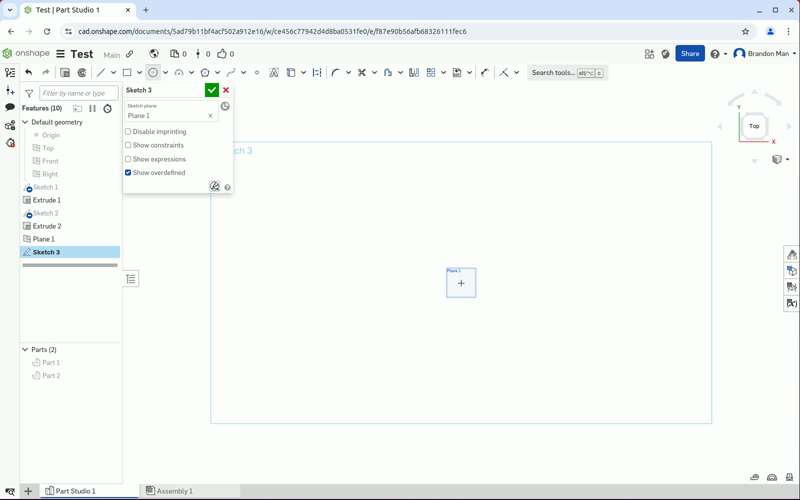
mouse_move(490, 282)
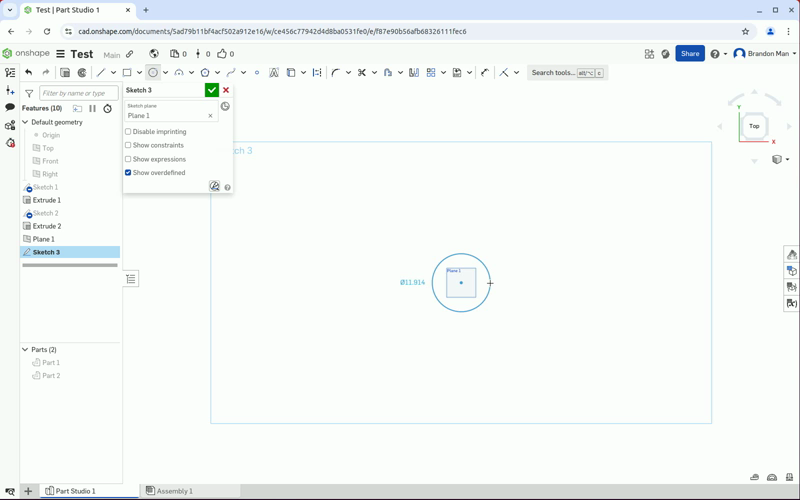
click(490, 282)
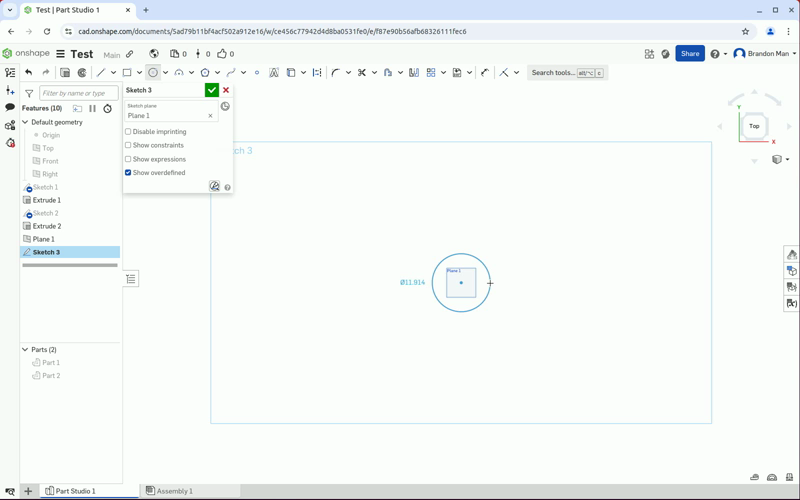
key(esc)
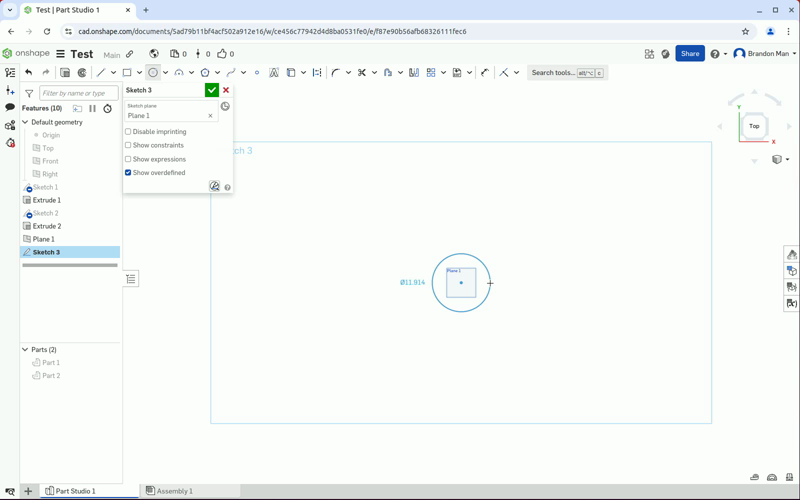
mouse_move(466, 300)
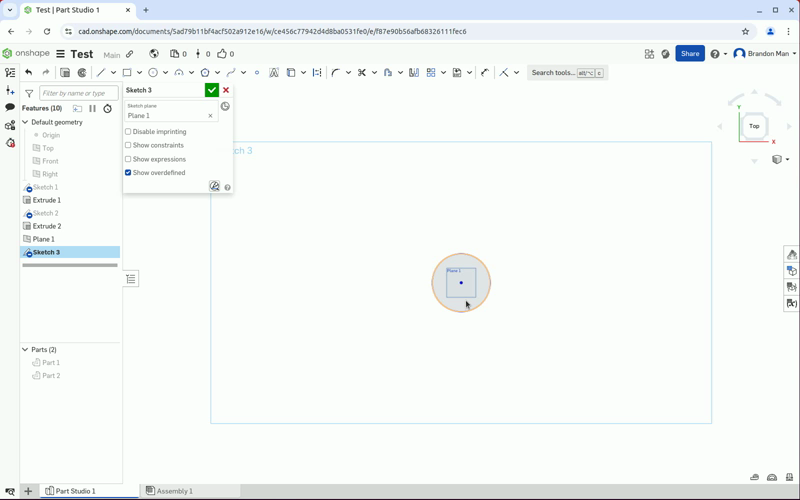
click(466, 300)
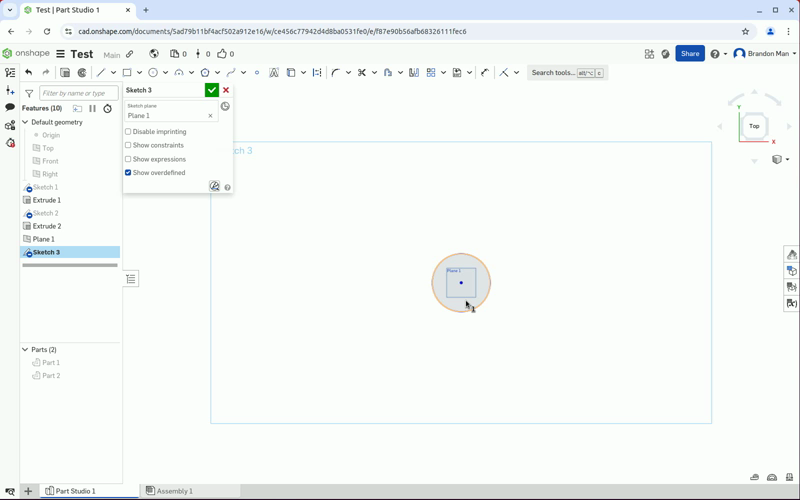
mouse_move(73, 352)
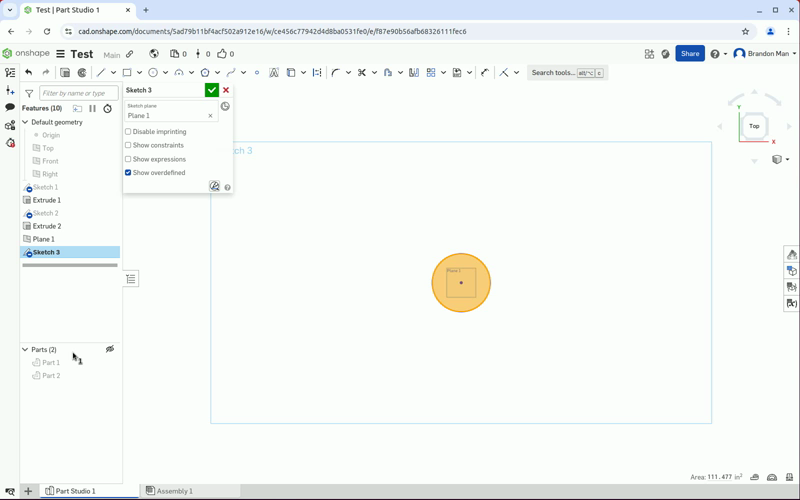
key(shift+y)
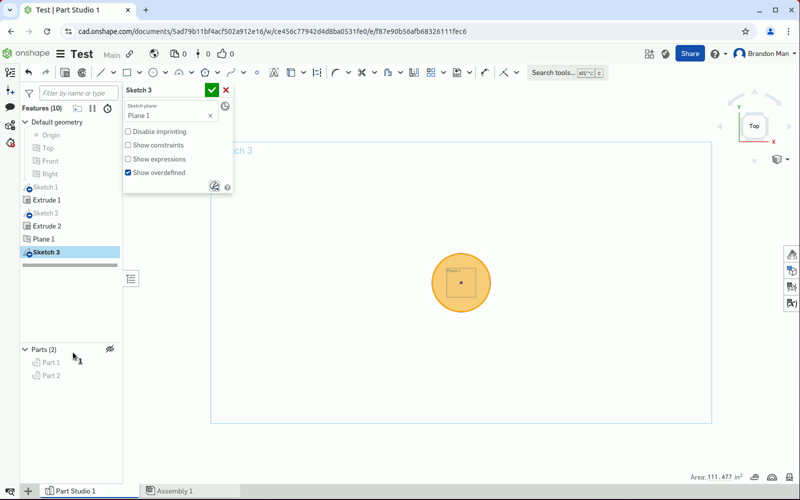
key(shift+e)
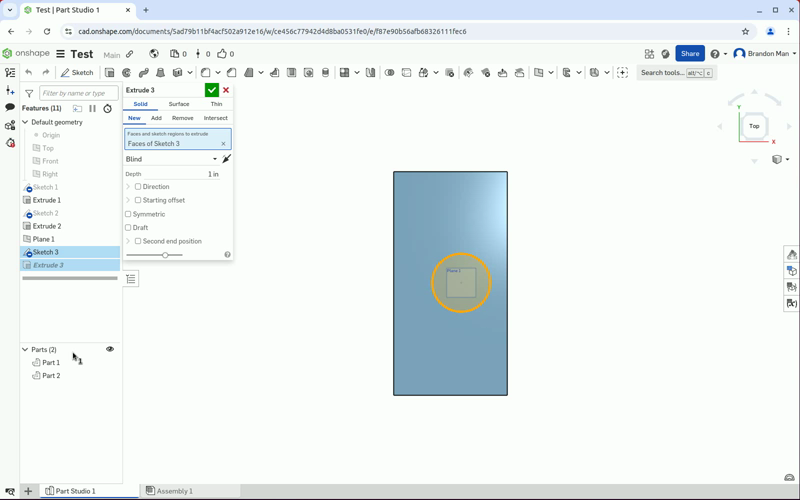
mouse_move(143, 106)
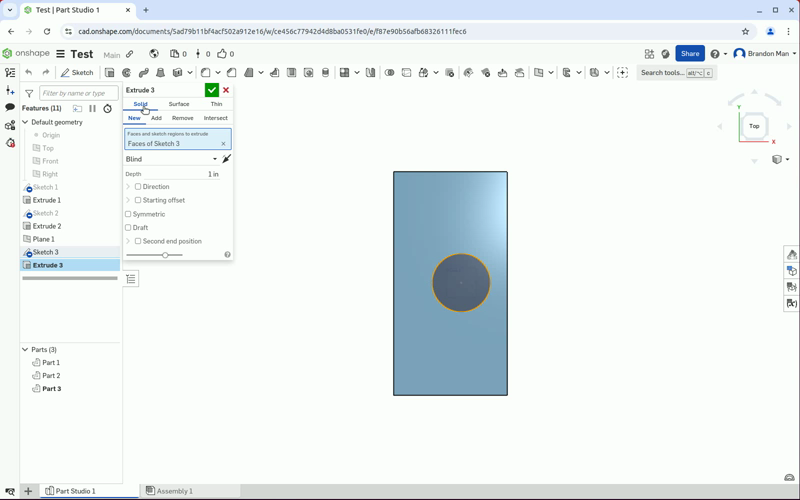
click(143, 106)
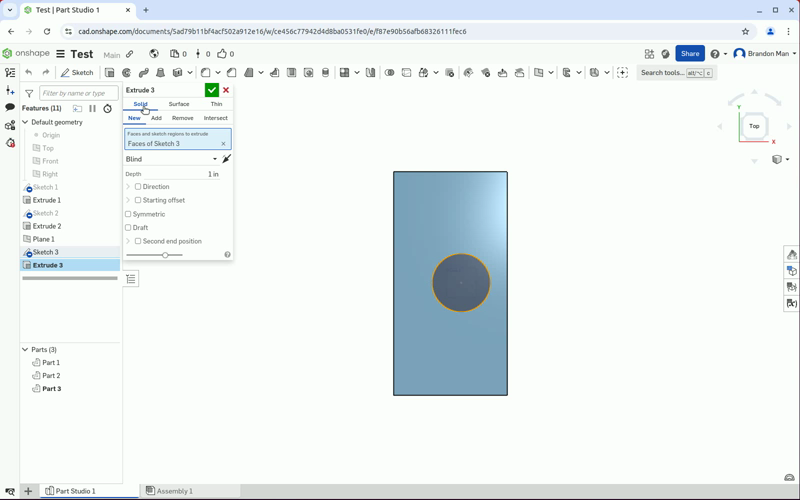
mouse_move(186, 120)
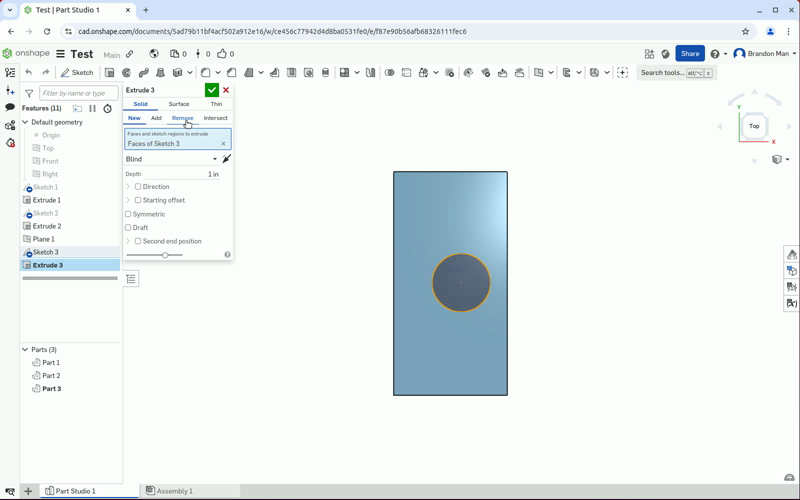
click(186, 120)
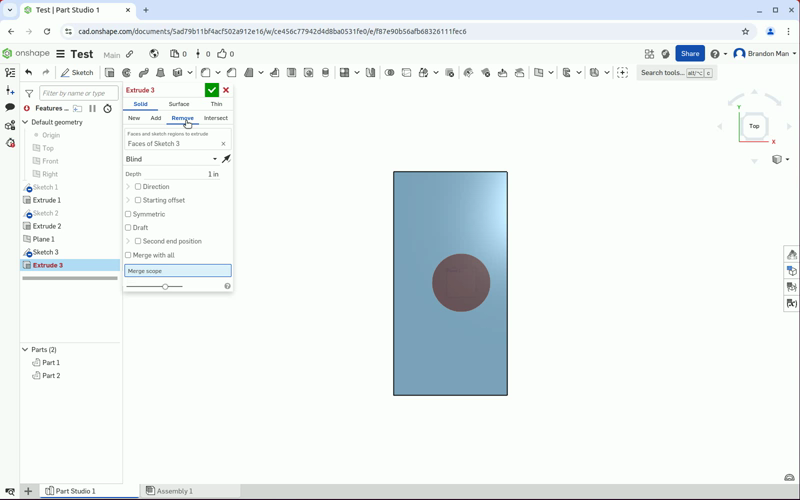
key(tab, 4)
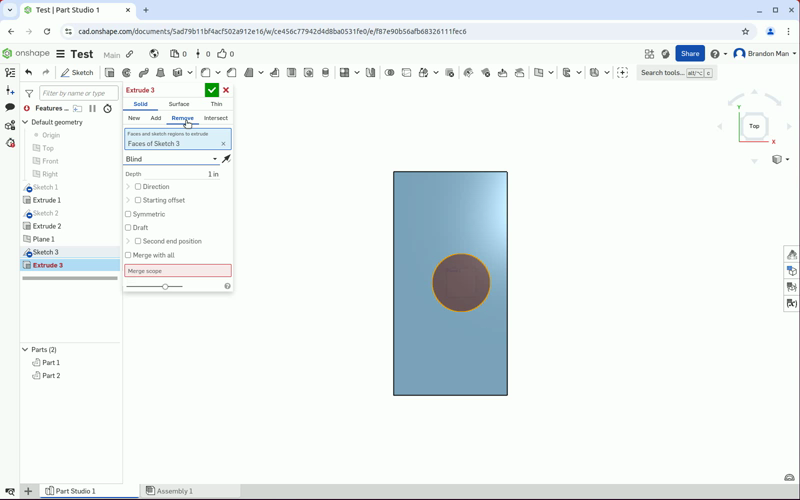
text(22.145)
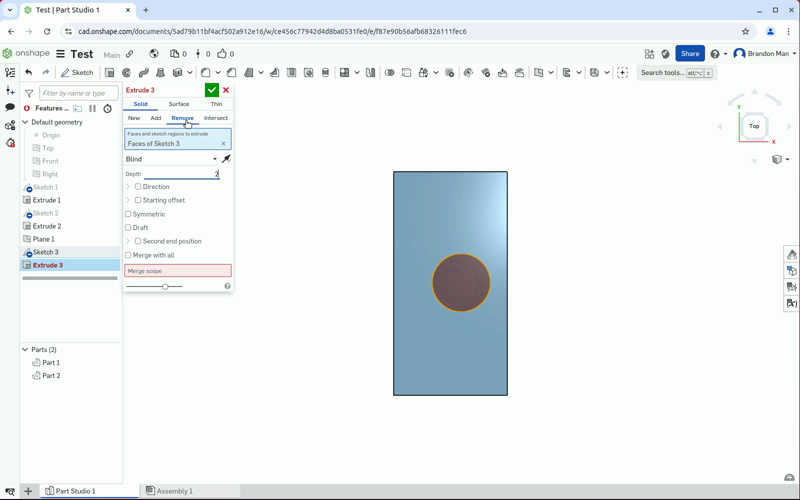
key(tab, 6)
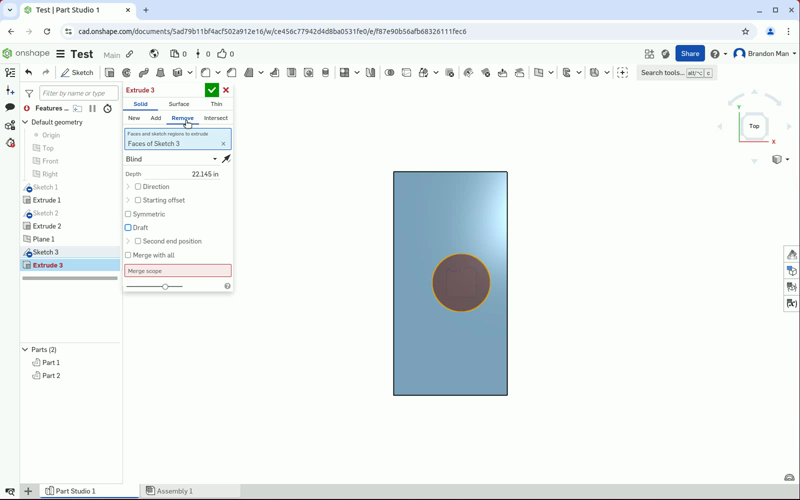
key(space)
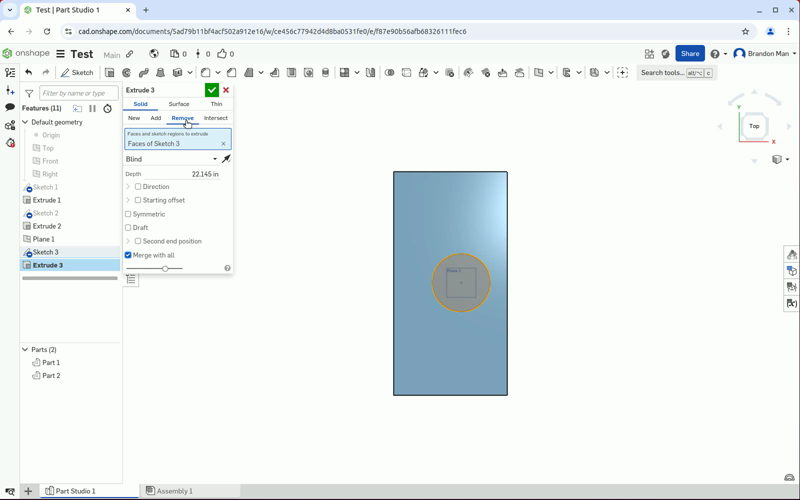
key(enter)
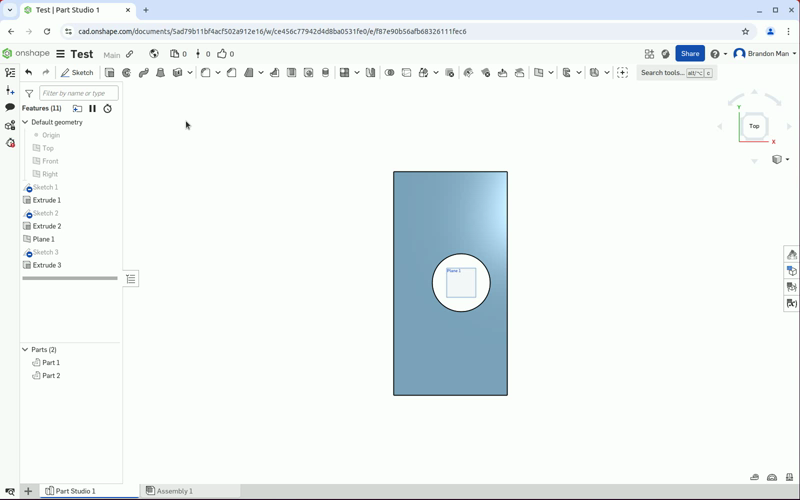
key(shift+h)
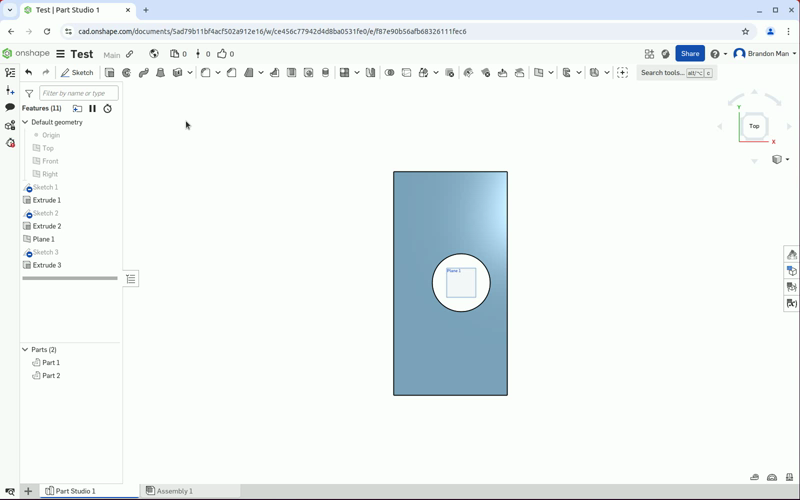
key(shift+h)
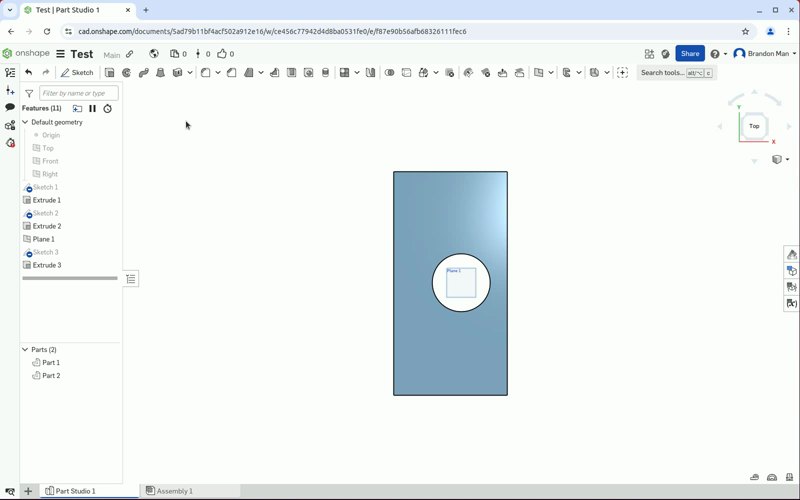
key(shift+7)
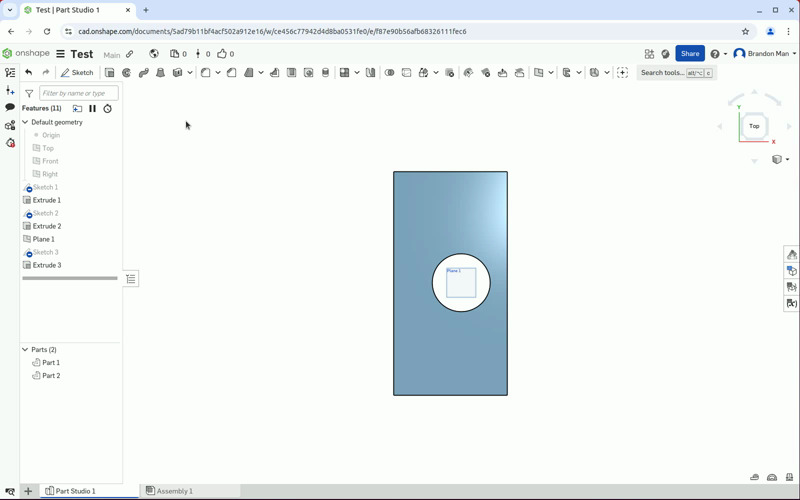
key(up, 3)
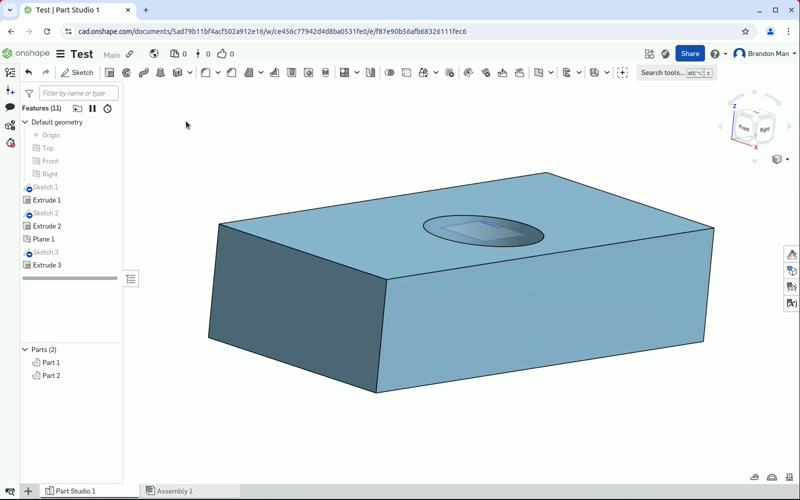
key(left, 3)
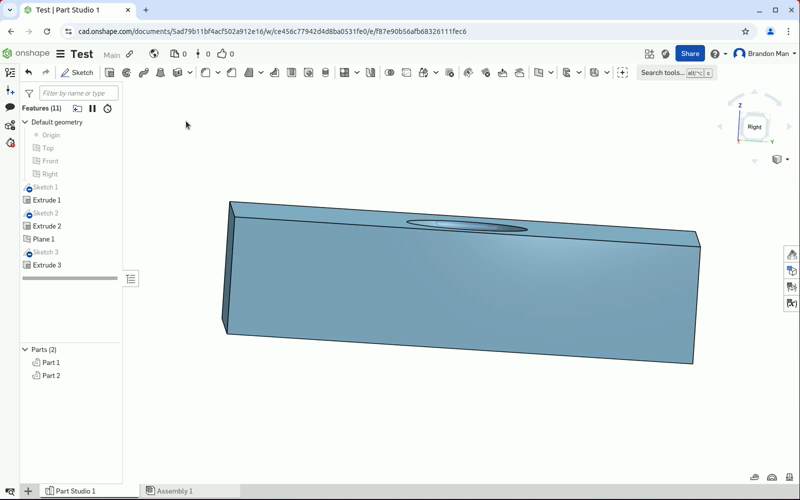
key(right, 3)
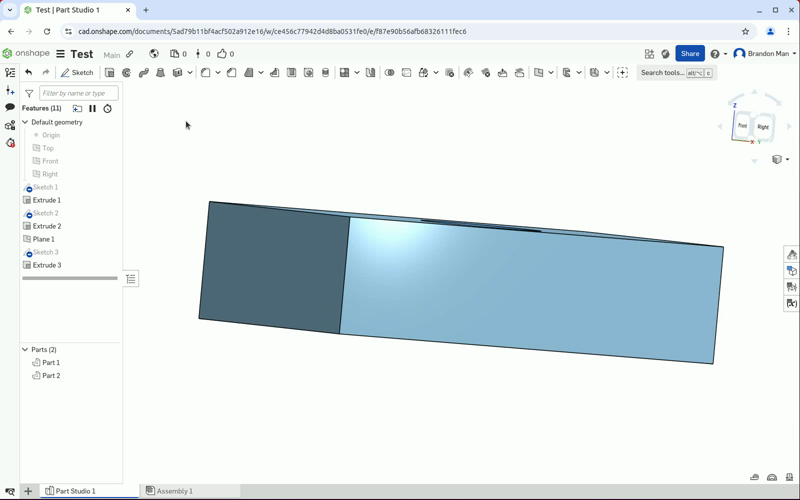
key(down, 3)
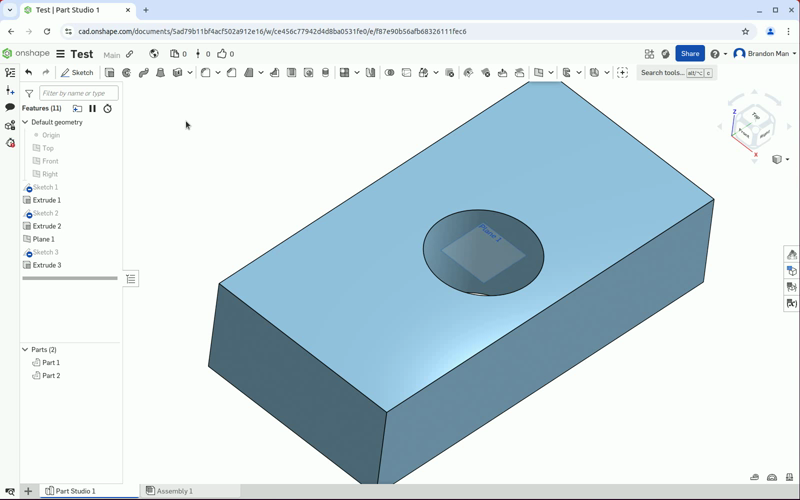
mouse_move(73, 189)
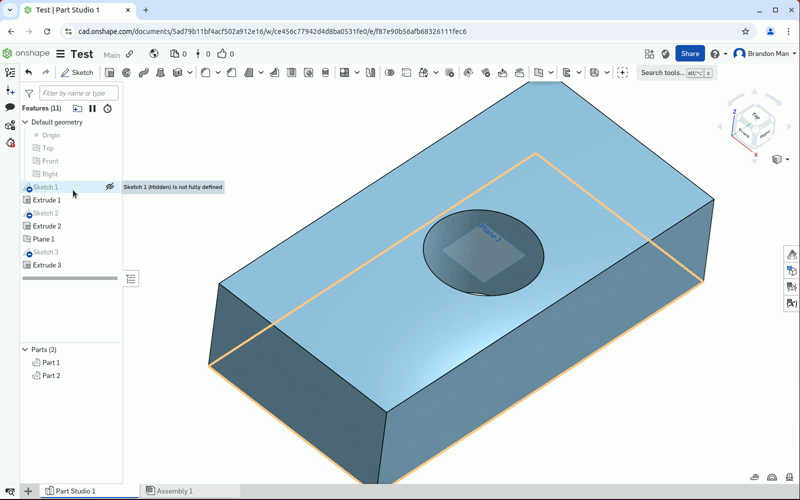
click(73, 189)